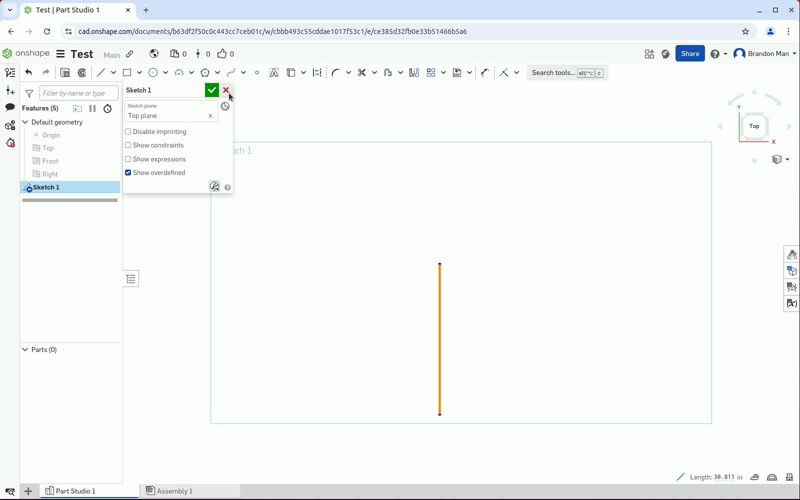
key(shift+h)
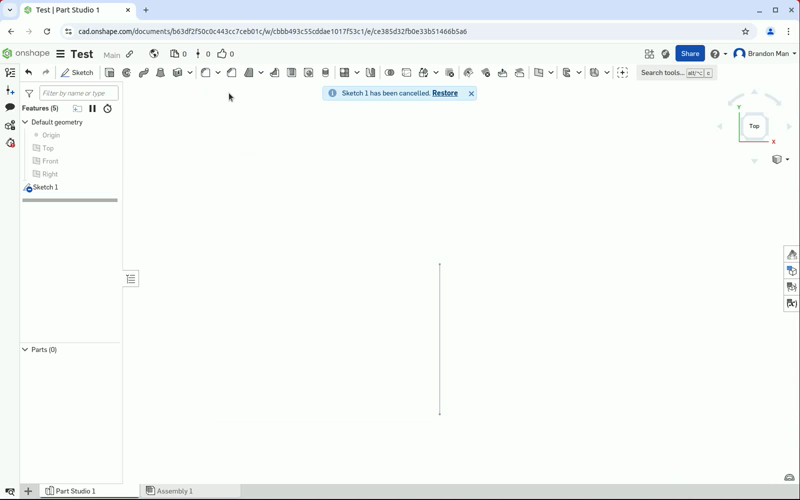
key(shift+s)
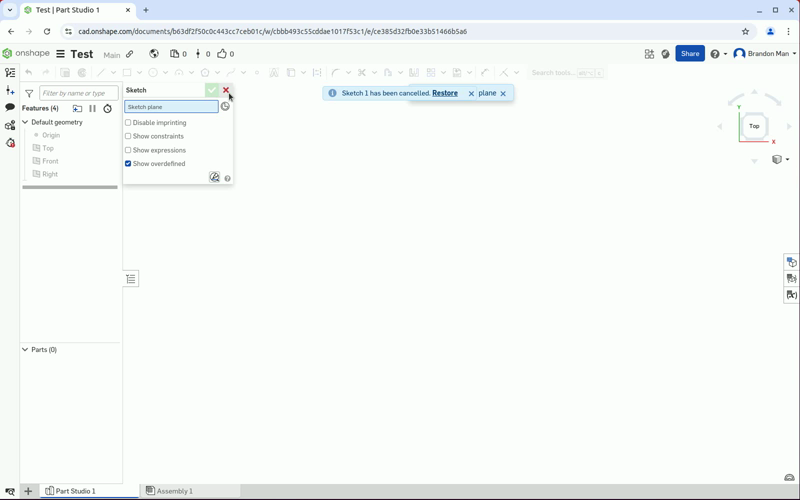
mouse_move(73, 150)
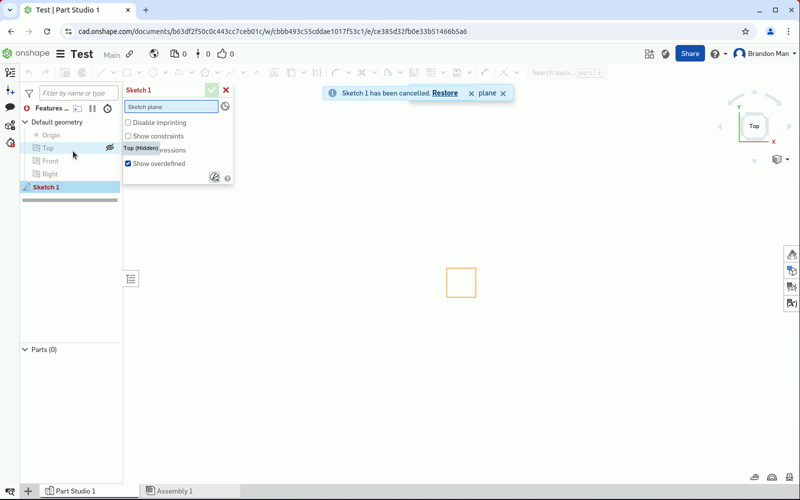
click(73, 150)
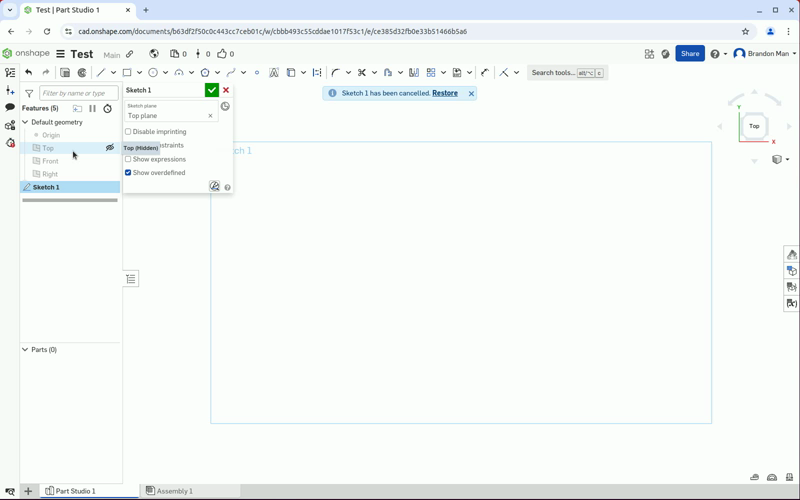
mouse_move(73, 352)
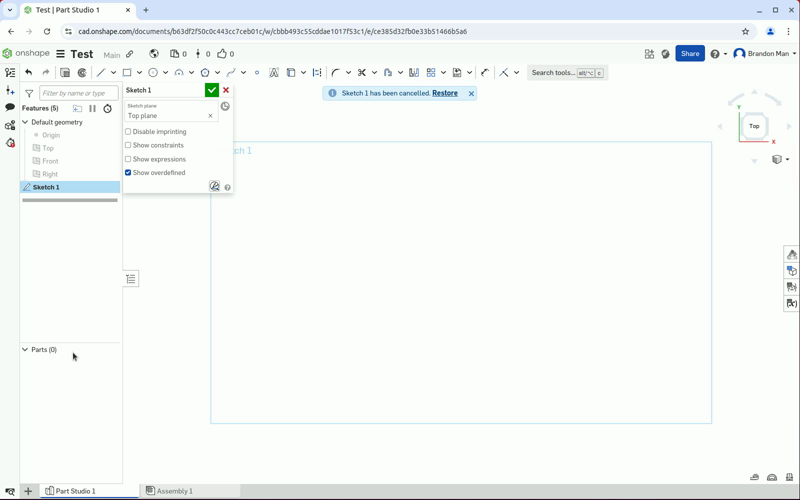
key(y)
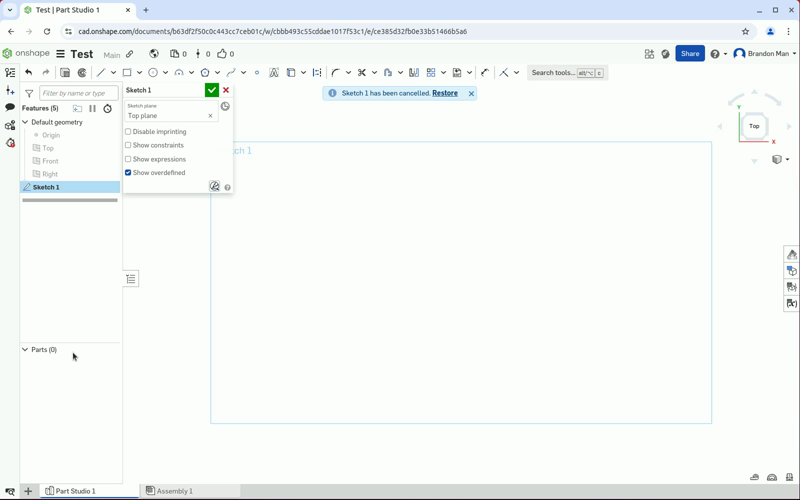
key(l)
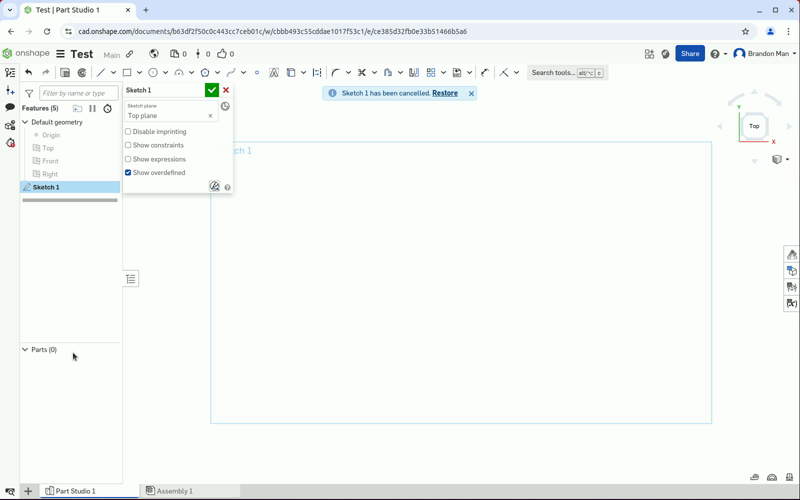
key_down(shift)
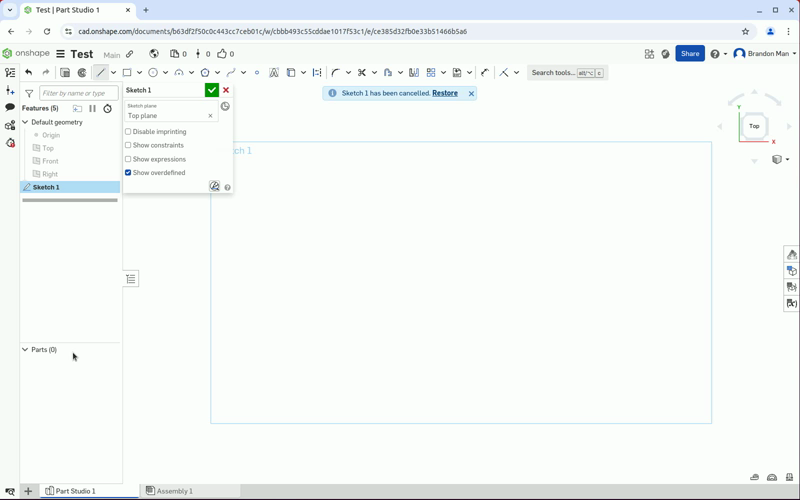
mouse_move(460, 282)
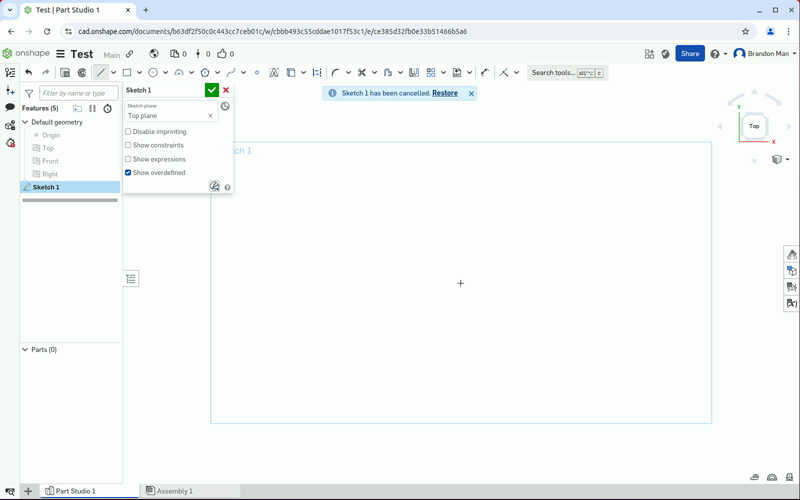
click(460, 282)
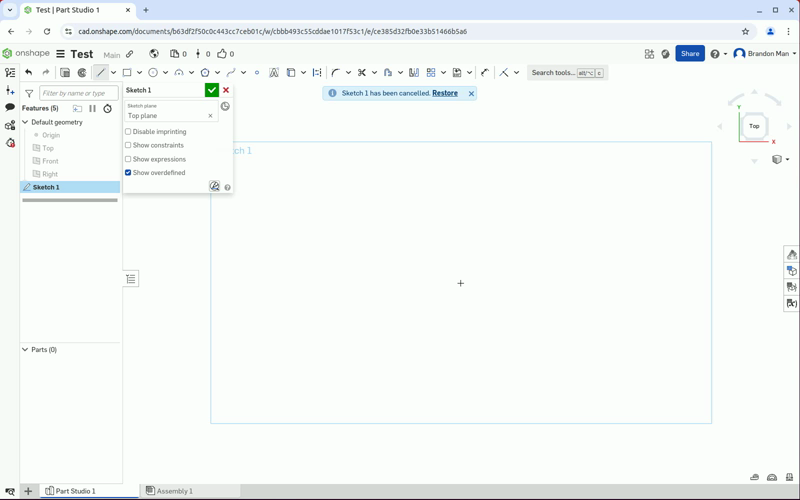
key_up(shift)
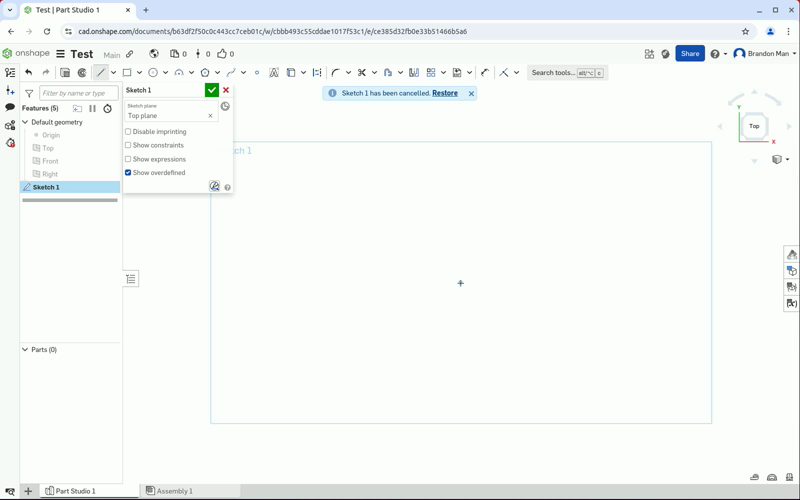
key_down(shift)
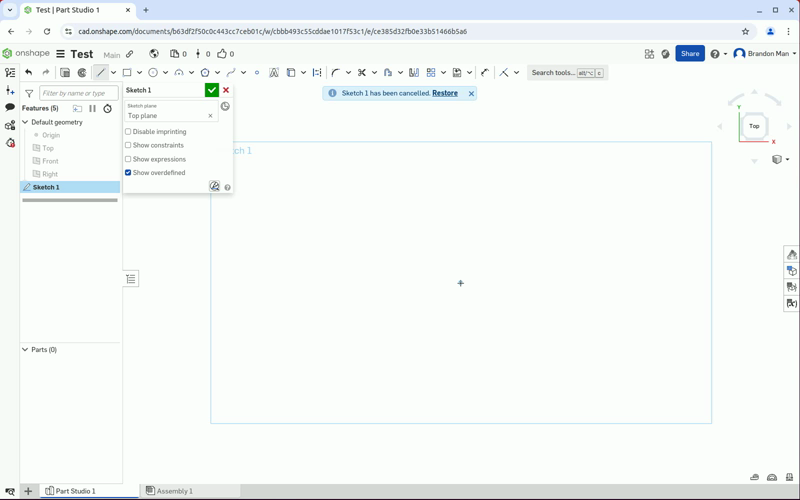
mouse_move(561, 282)
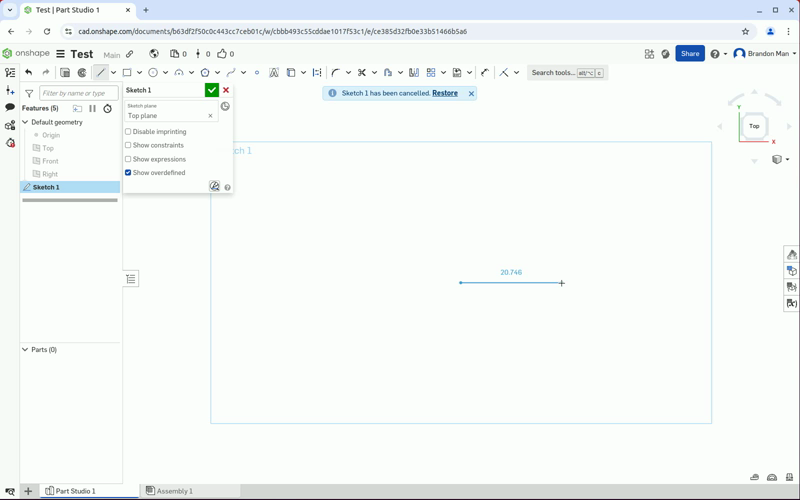
click(561, 282)
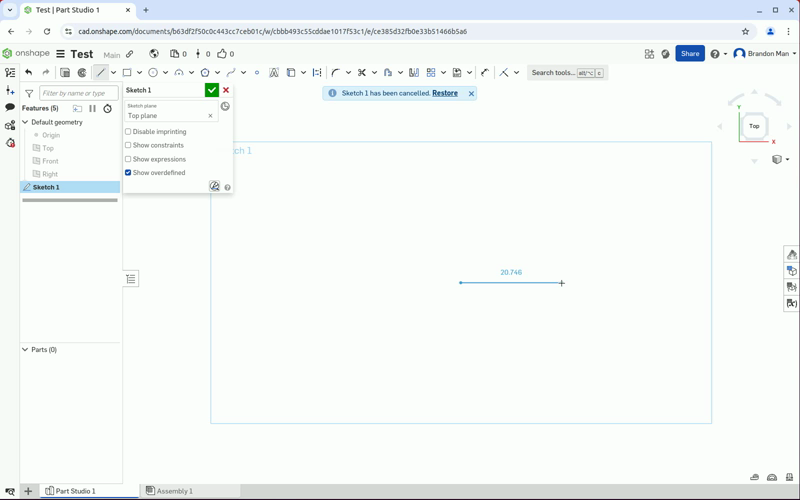
key_up(shift)
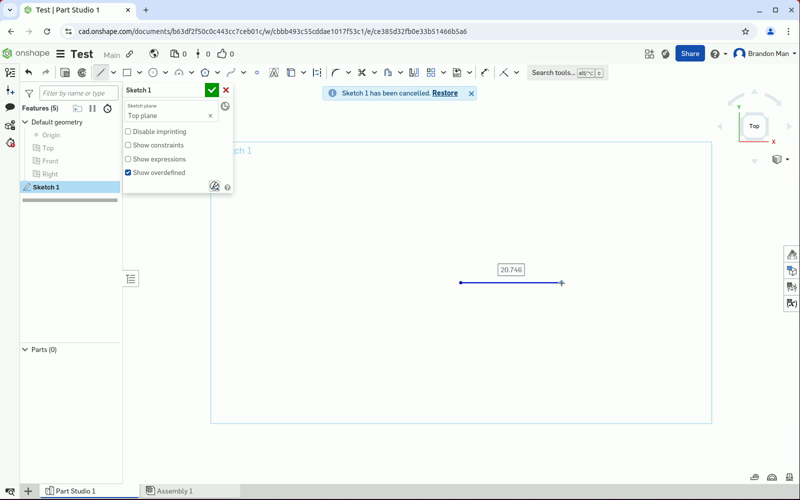
key_down(shift)
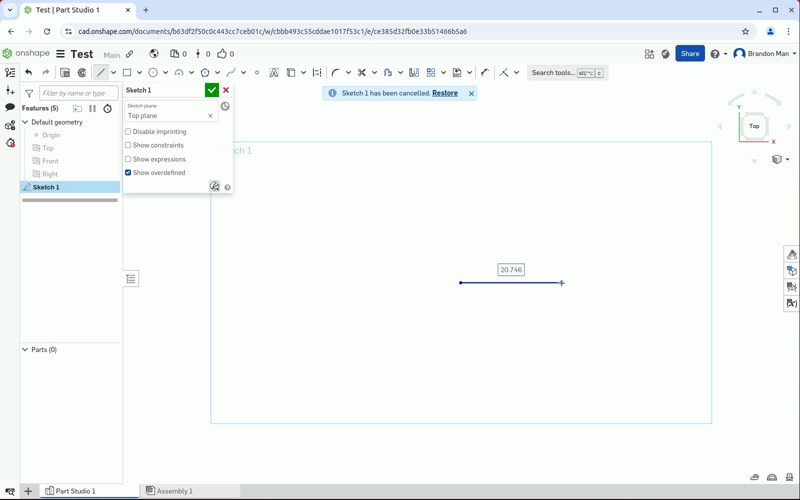
mouse_move(561, 214)
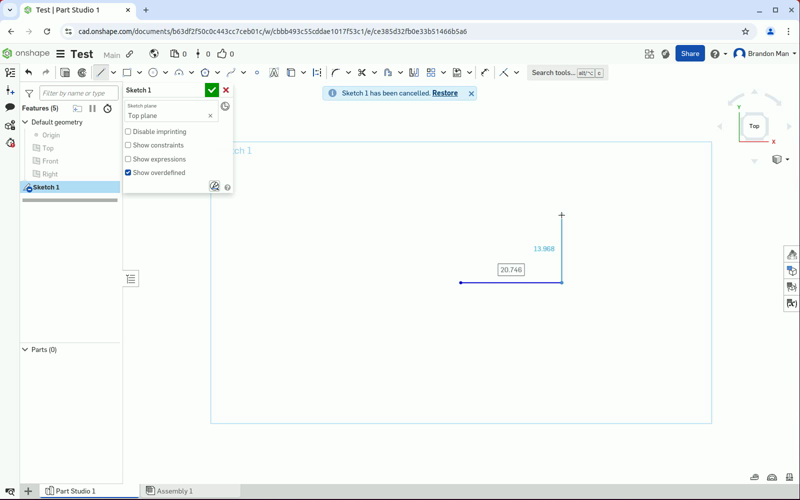
click(561, 214)
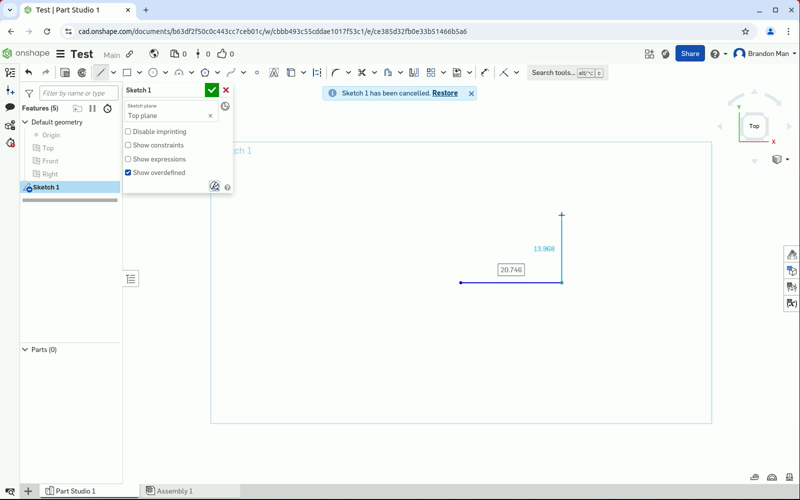
key_up(shift)
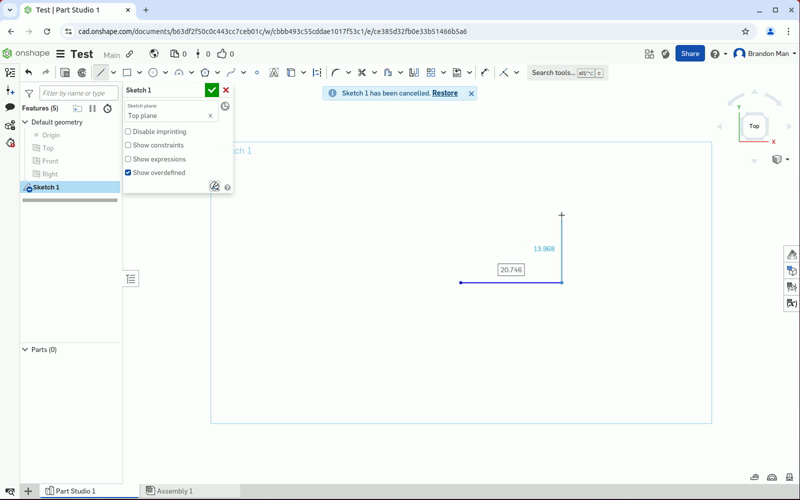
key_down(shift)
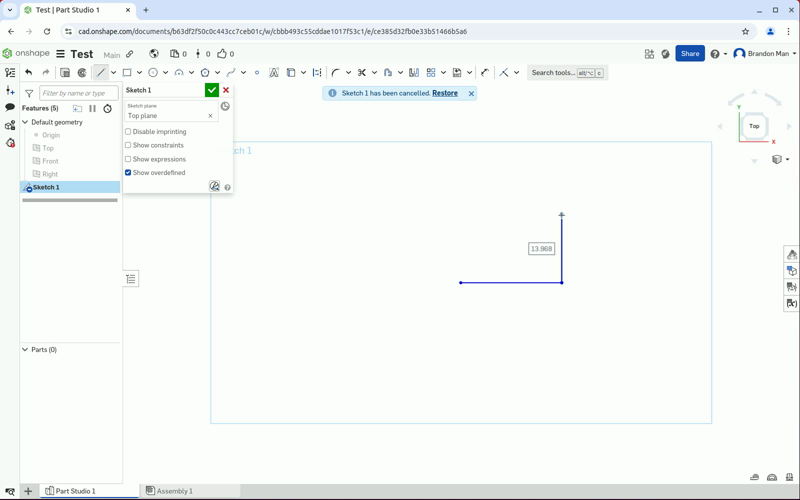
mouse_move(460, 214)
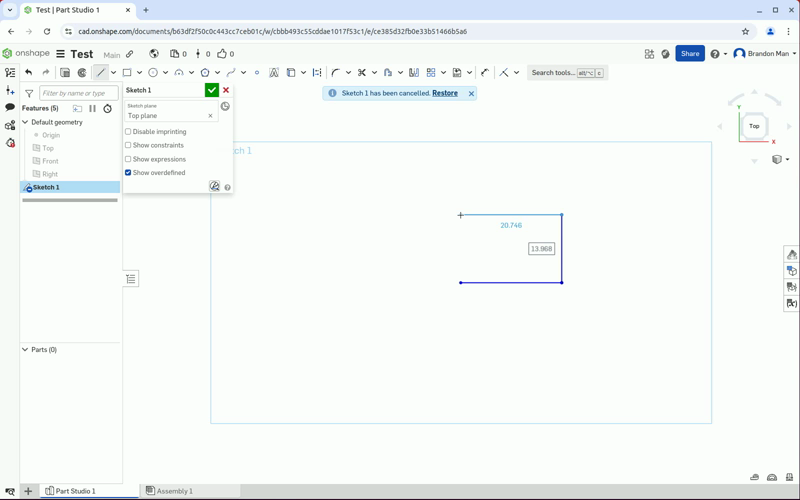
click(460, 214)
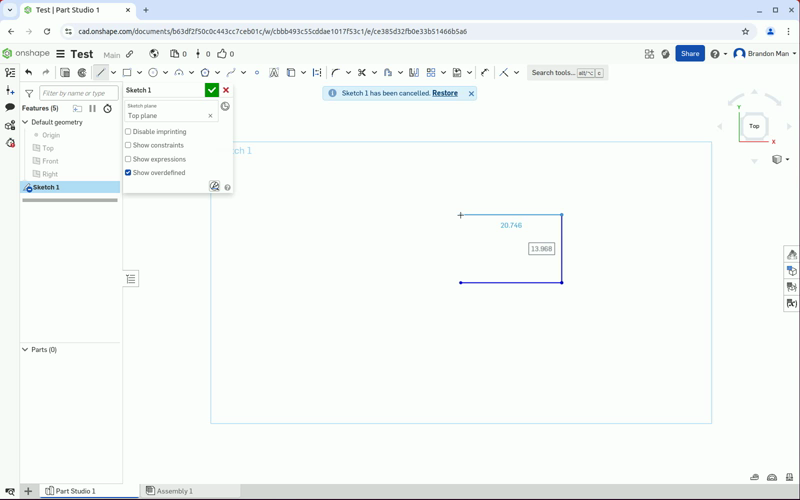
key_up(shift)
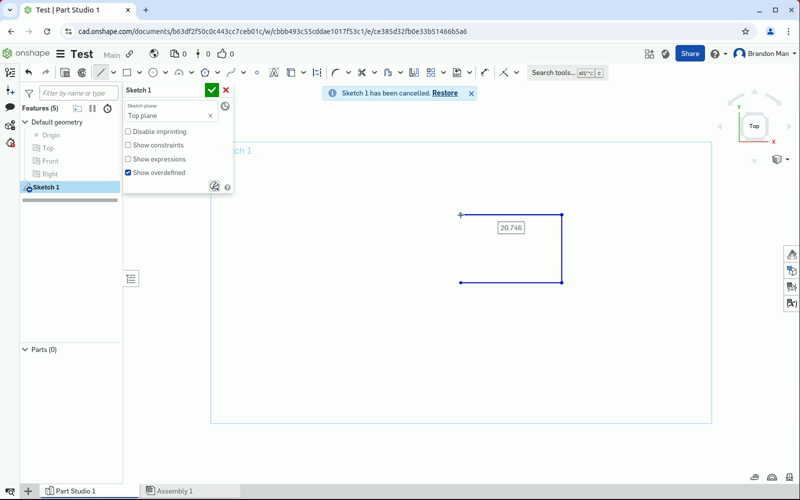
key_down(shift)
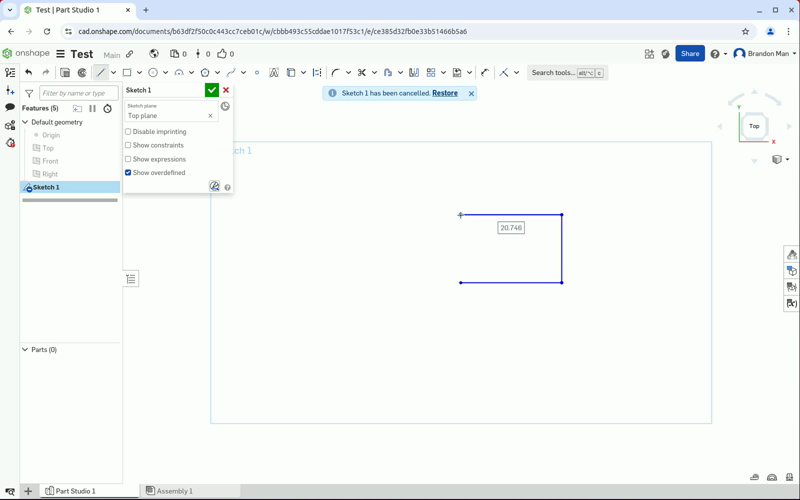
mouse_move(460, 282)
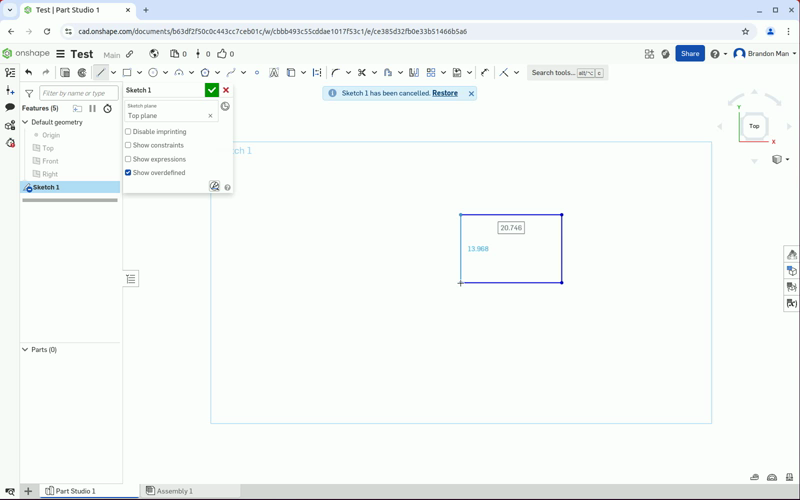
key_up(shift)
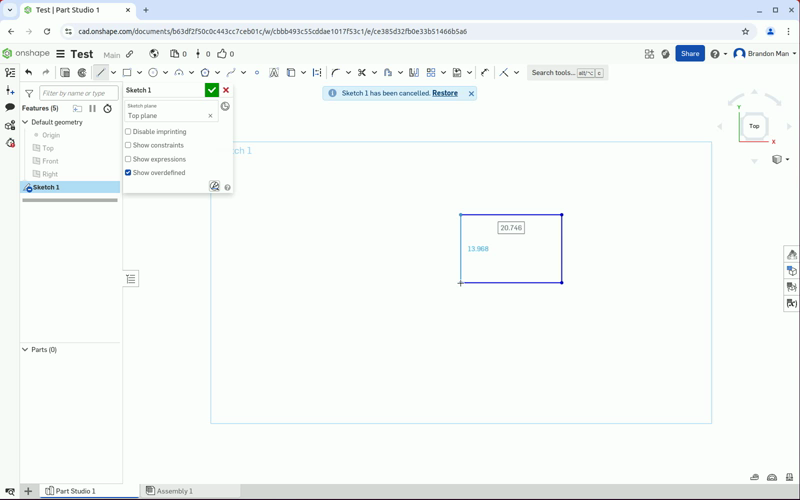
click(460, 282)
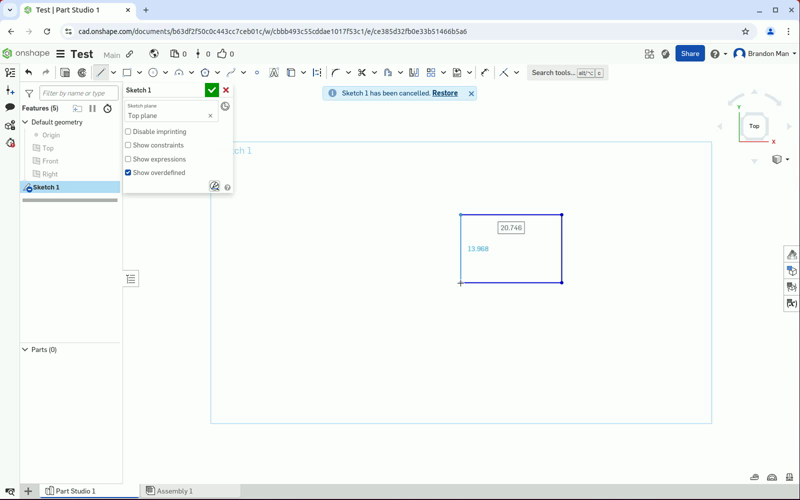
key(esc)
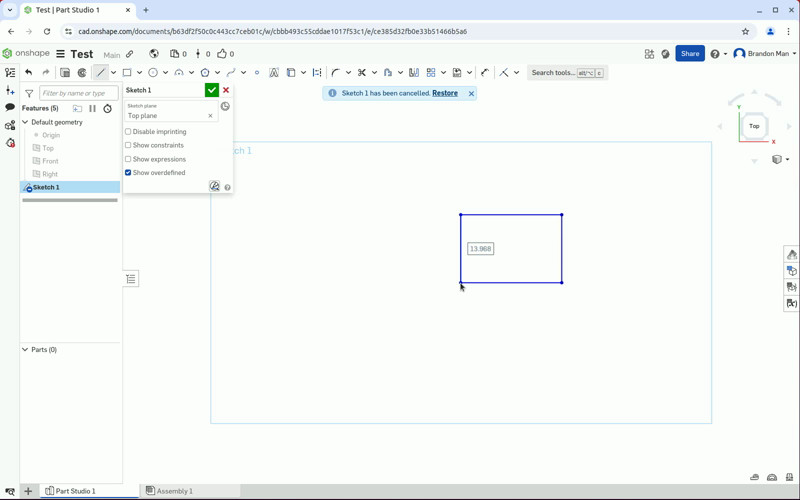
mouse_move(478, 261)
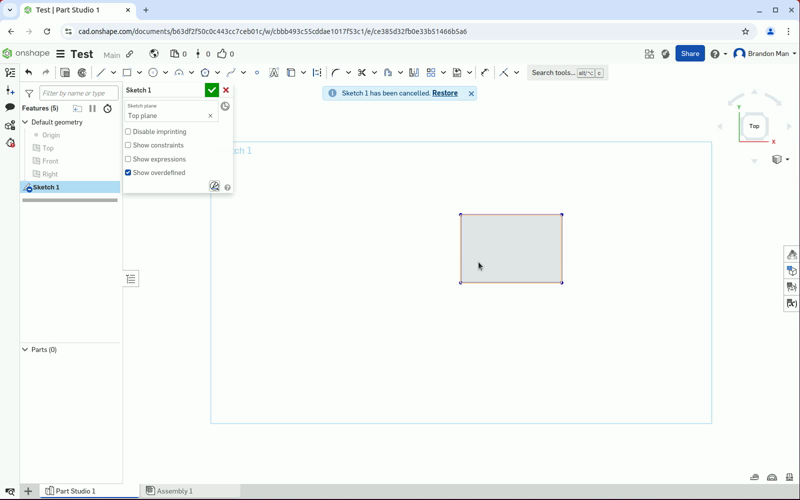
click(478, 261)
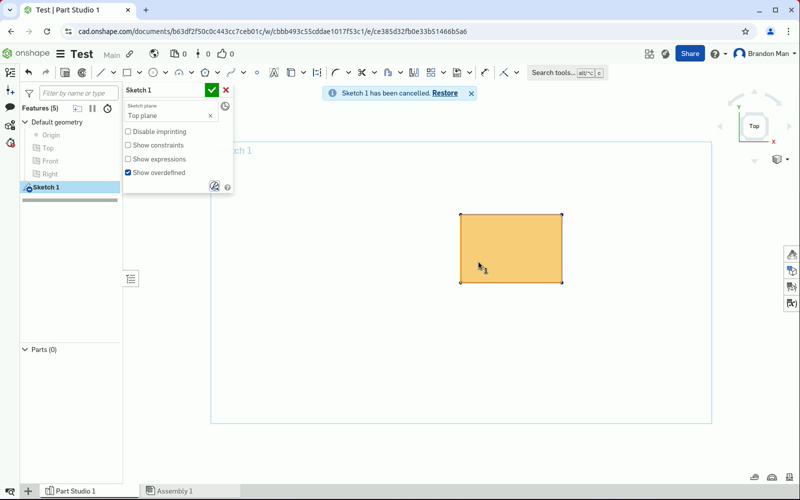
mouse_move(73, 352)
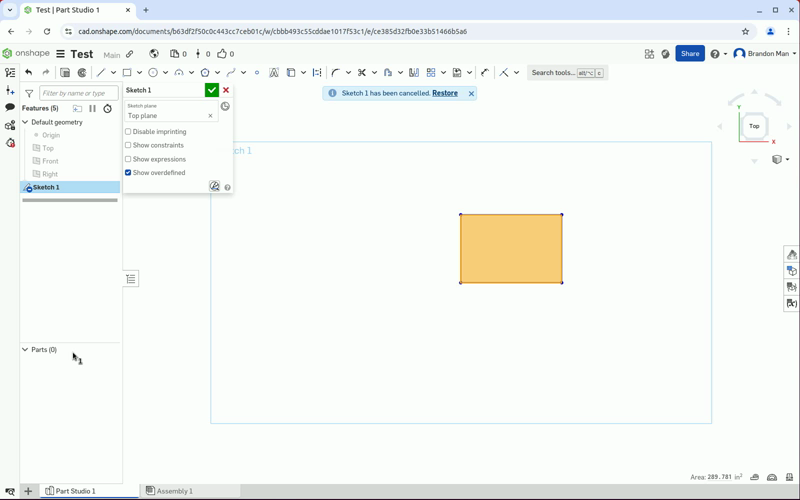
key(shift+y)
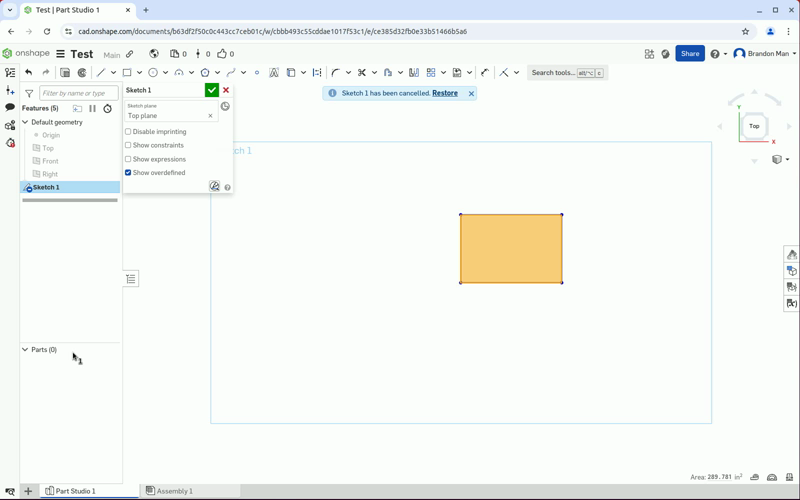
key(shift+e)
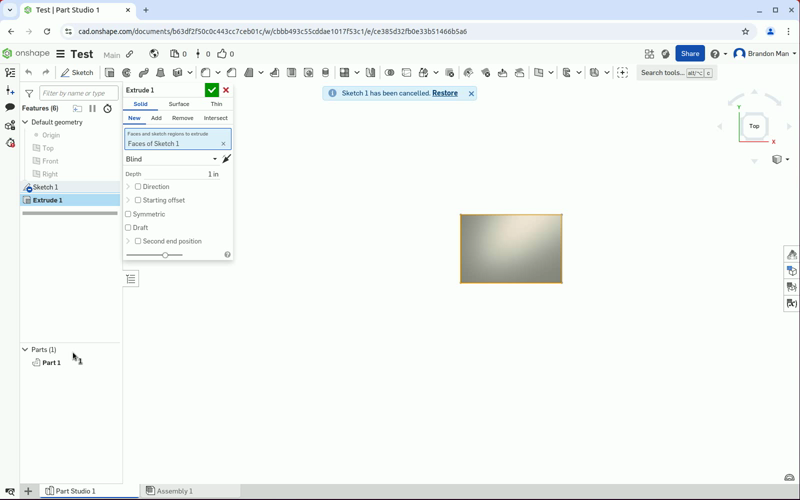
mouse_move(143, 106)
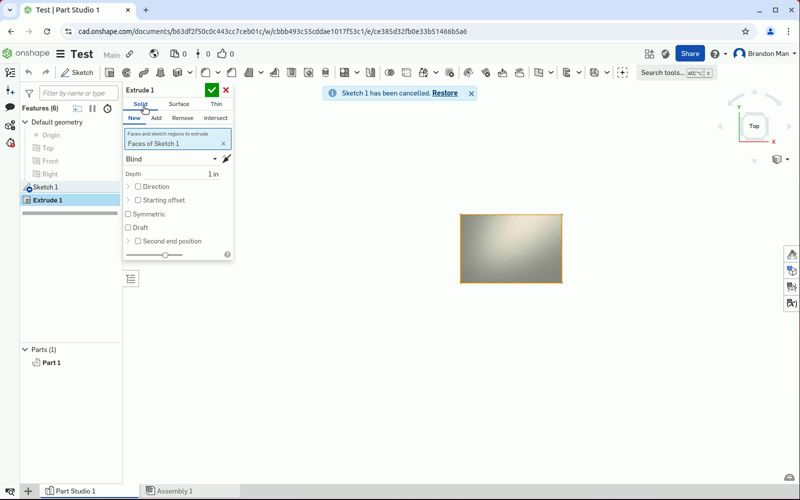
click(143, 106)
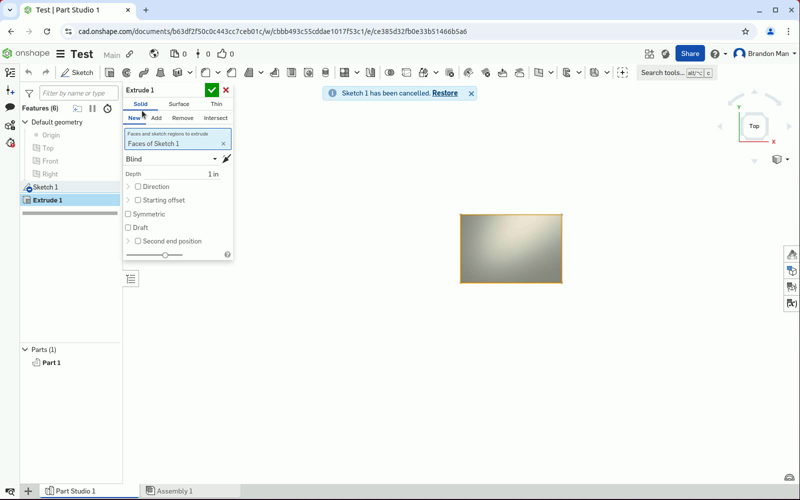
mouse_move(137, 120)
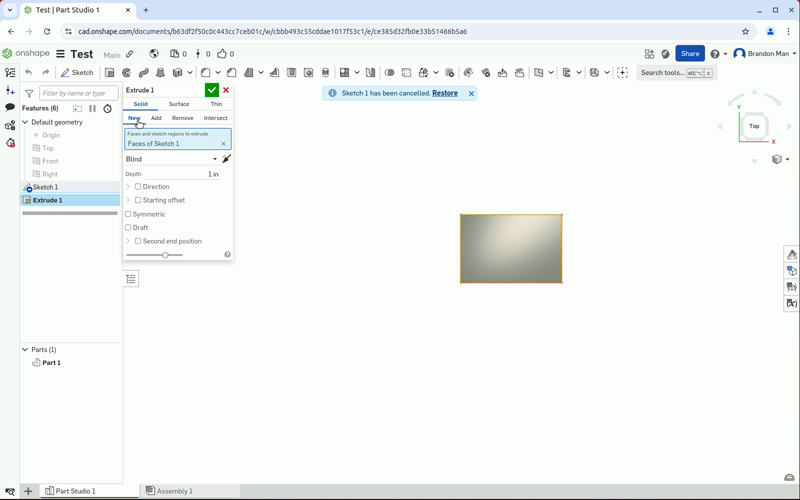
click(137, 120)
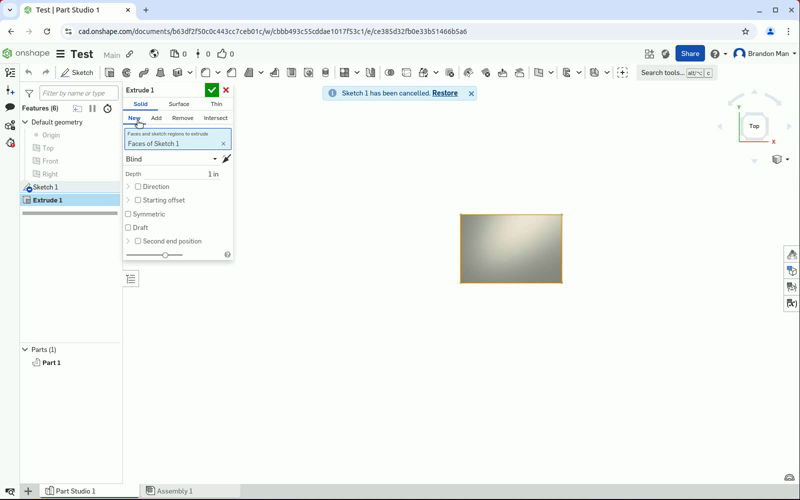
key(tab, 4)
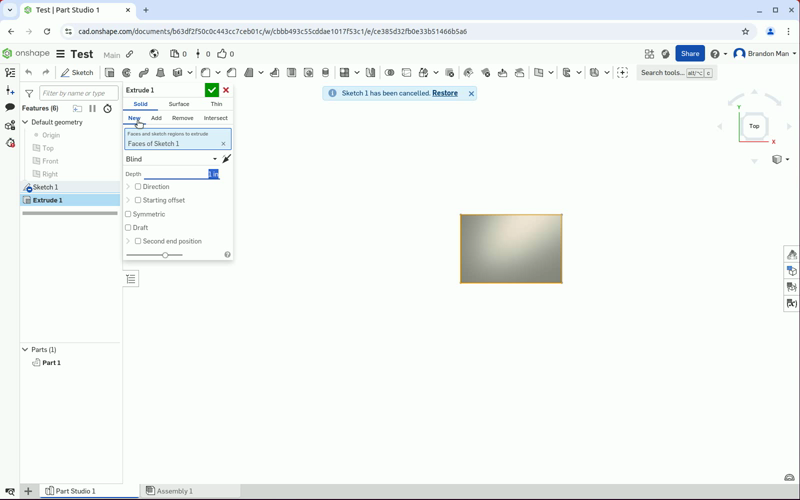
text(19.738)
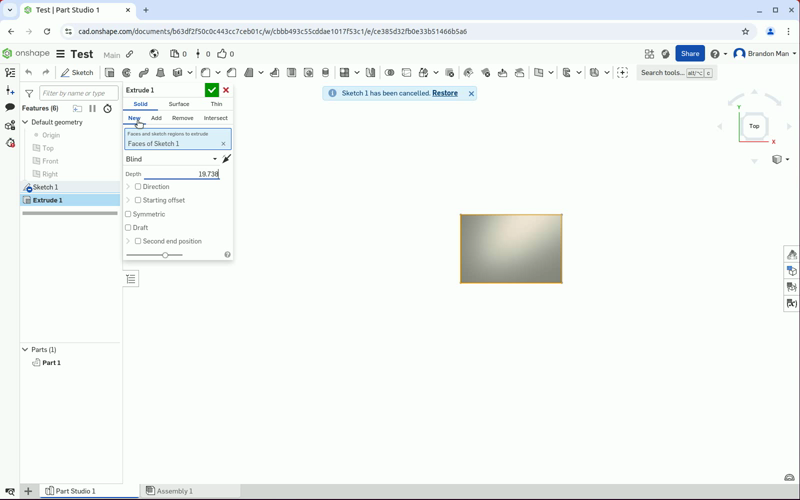
key(enter)
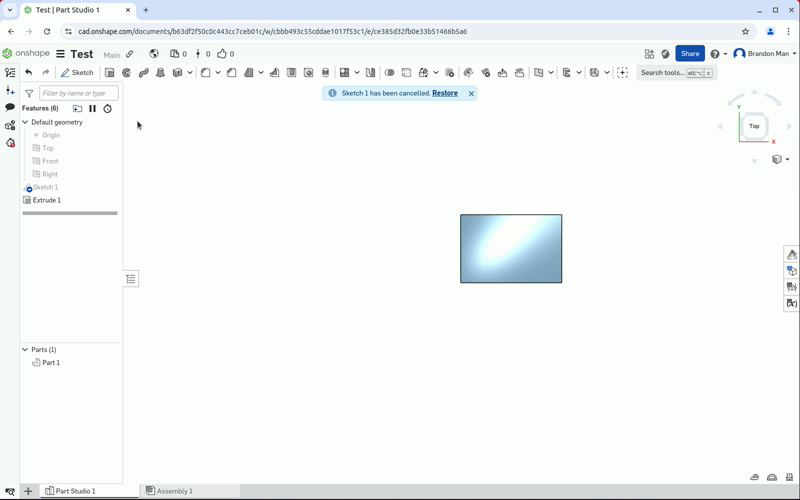
key(shift+h)
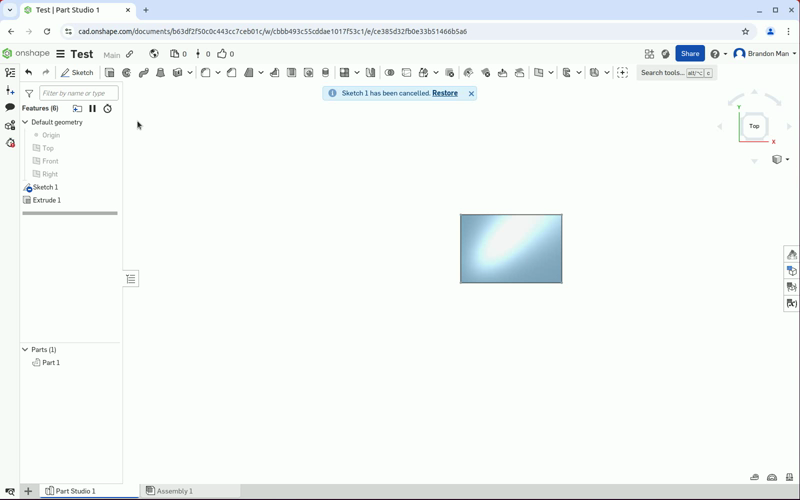
key(shift+h)
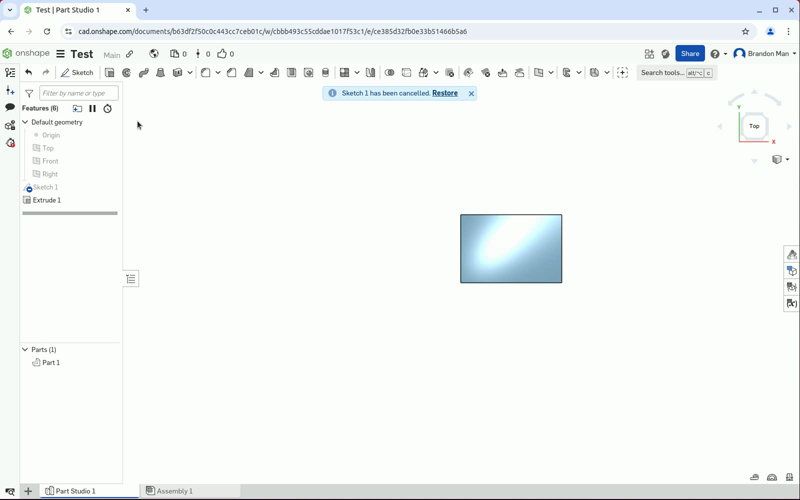
mouse_move(73, 189)
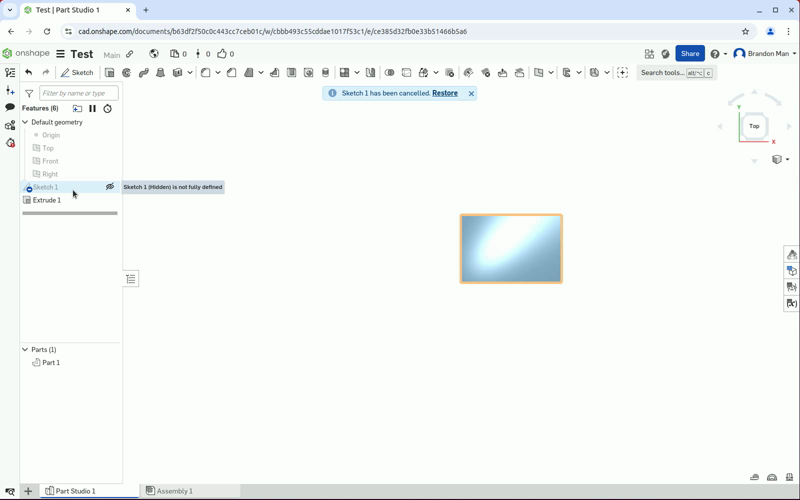
click(73, 189)
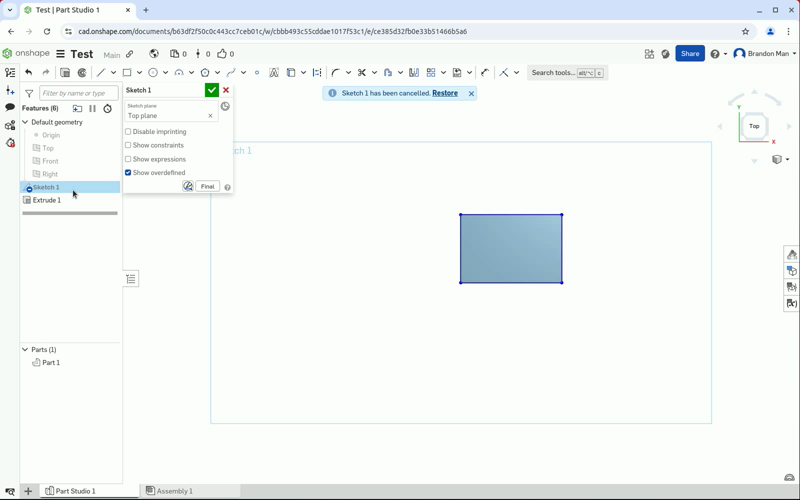
mouse_move(229, 92)
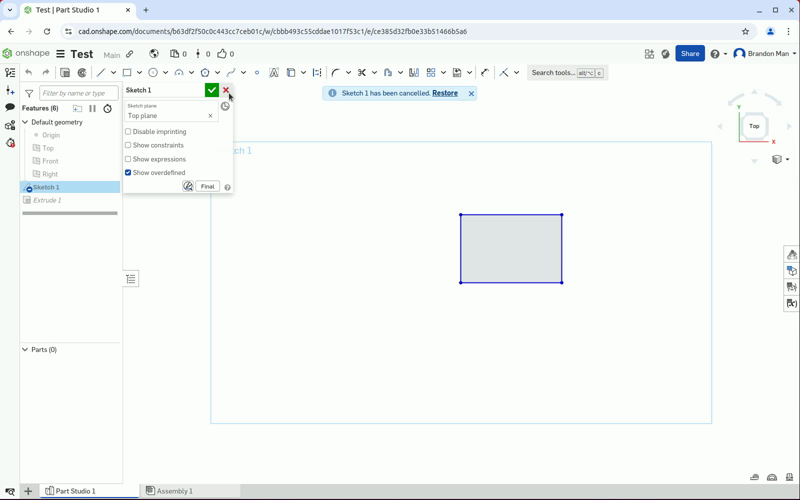
click(229, 92)
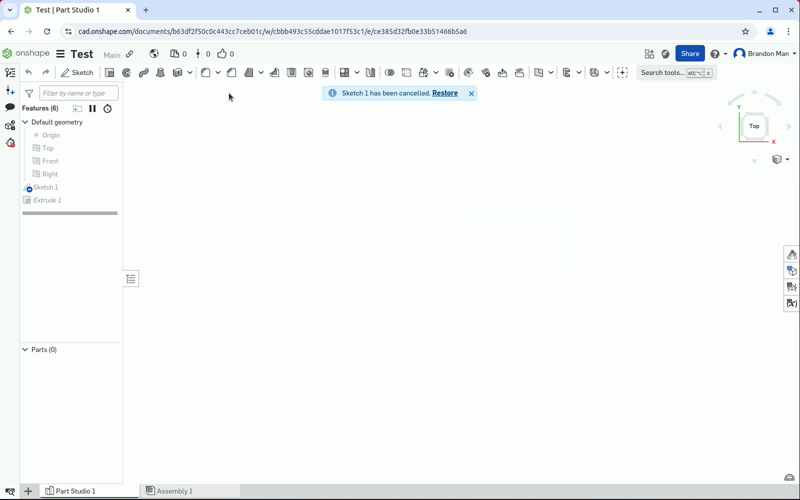
mouse_move(73, 352)
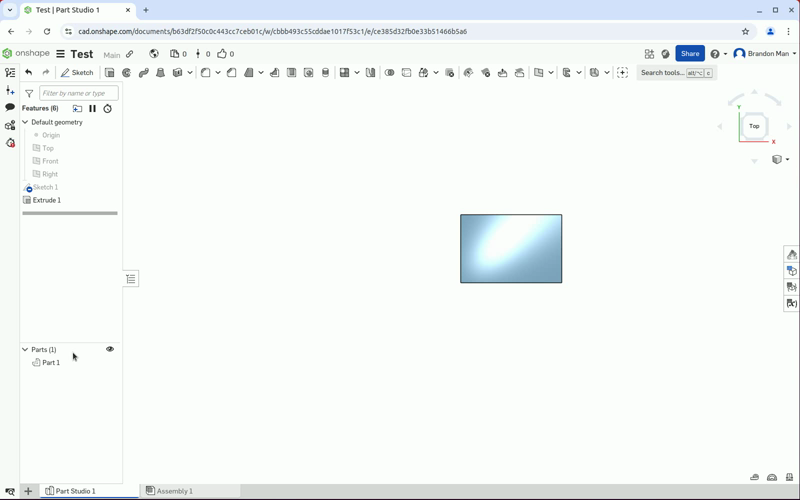
key(y)
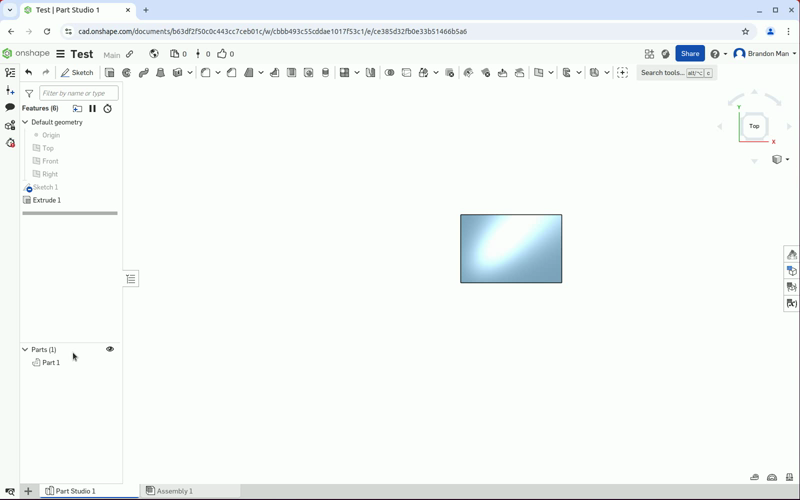
key(shift+p)
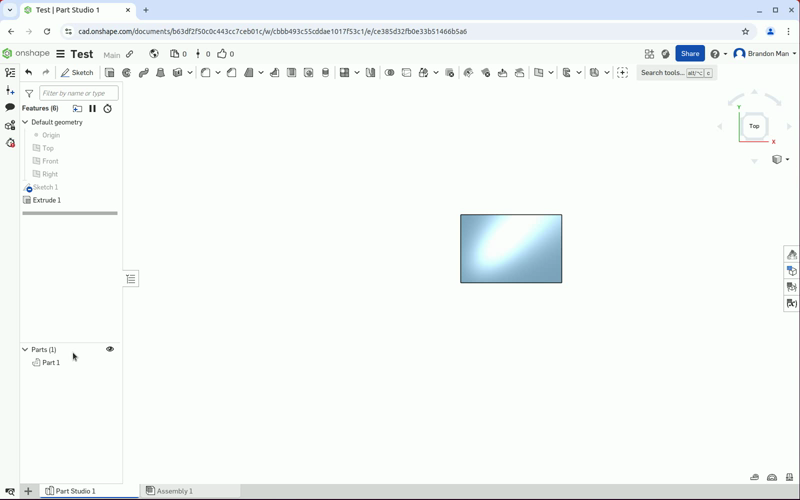
key(space)
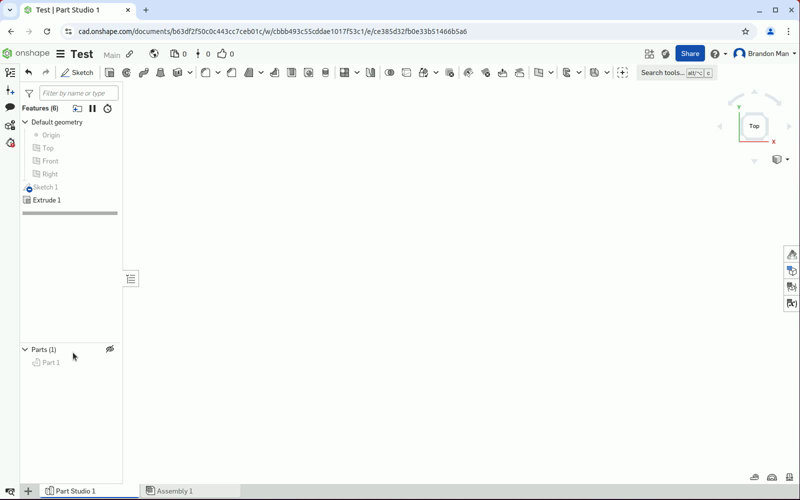
key_down(shift)
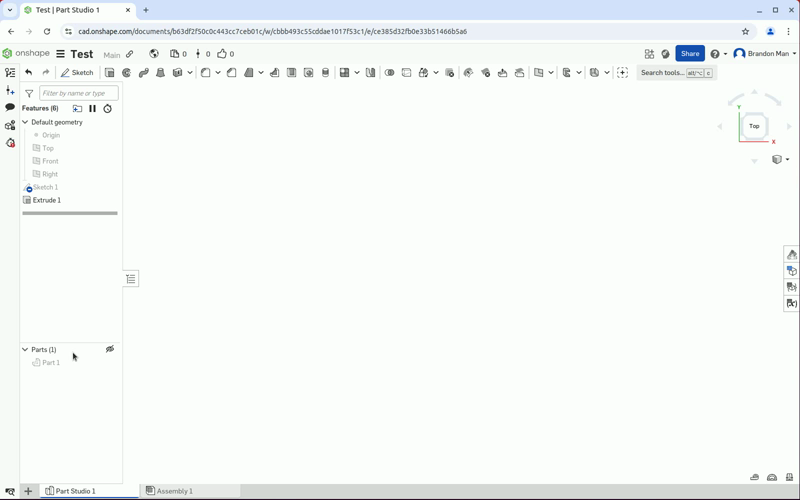
key(up)
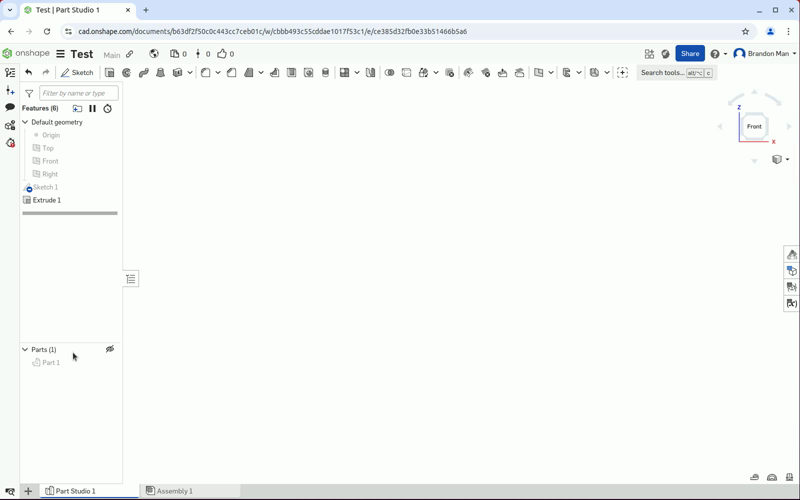
key_up(shift)
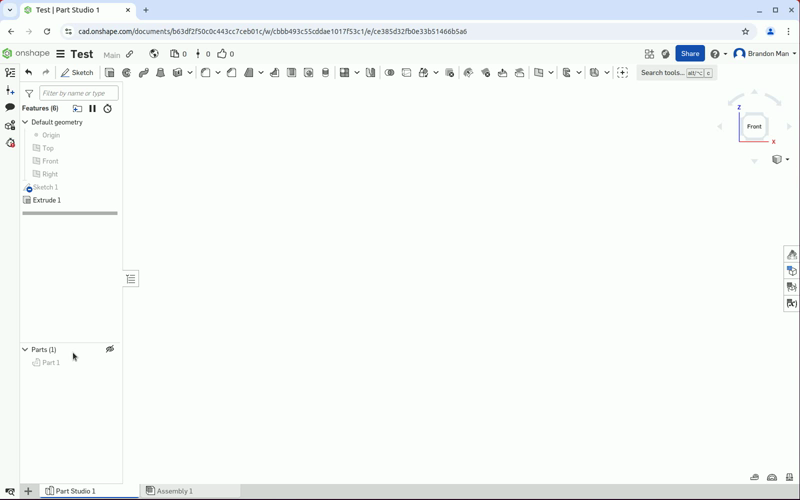
key(space)
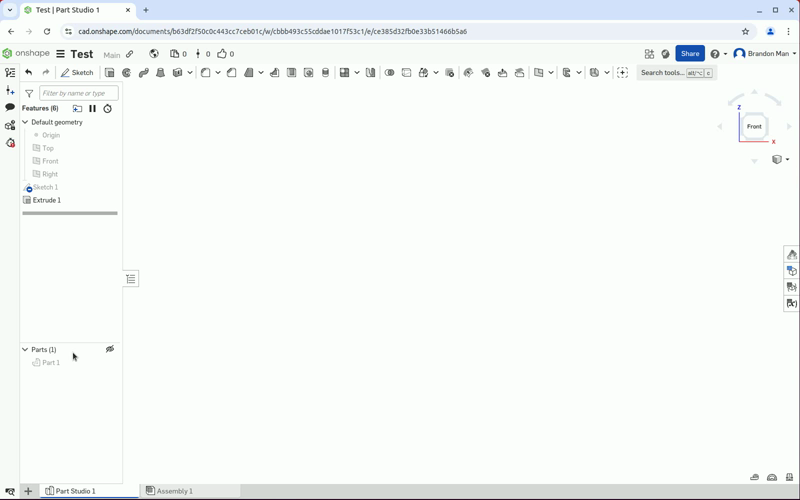
key_down(shift)
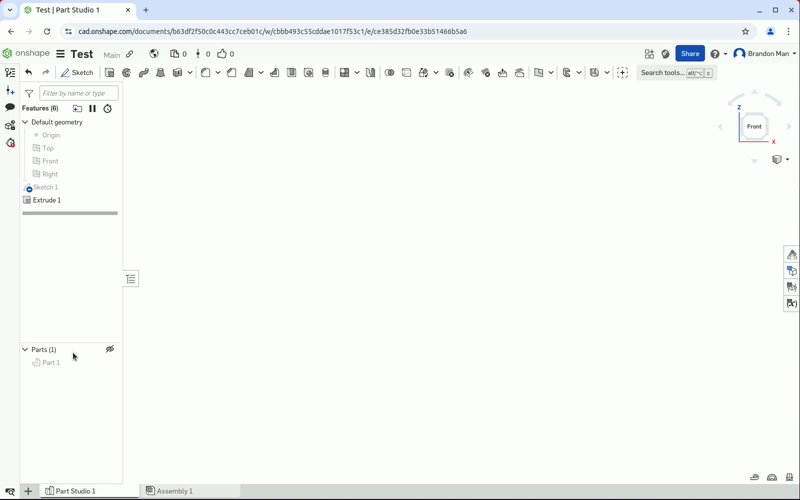
key(left)
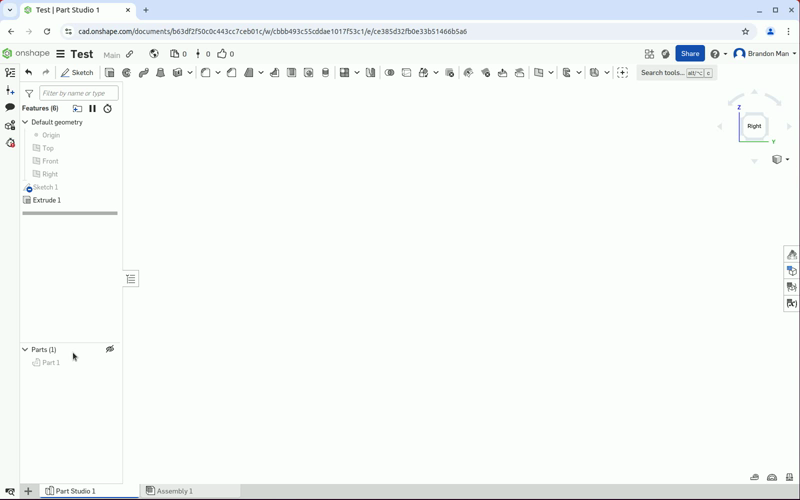
key_up(shift)
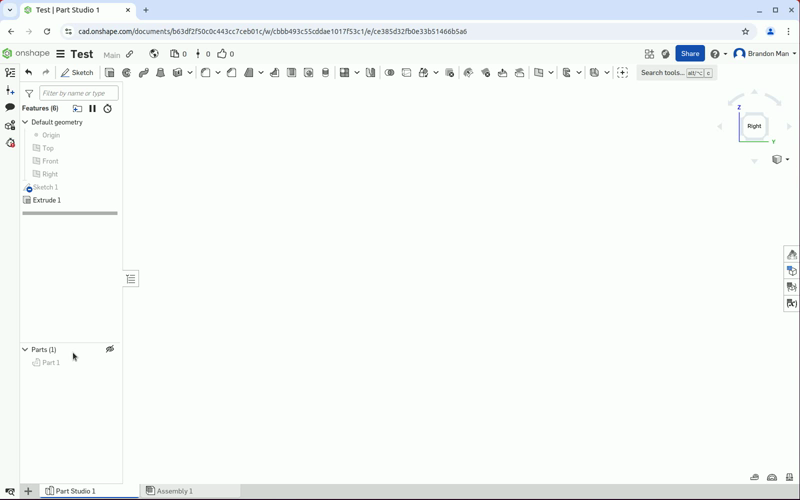
mouse_move(73, 352)
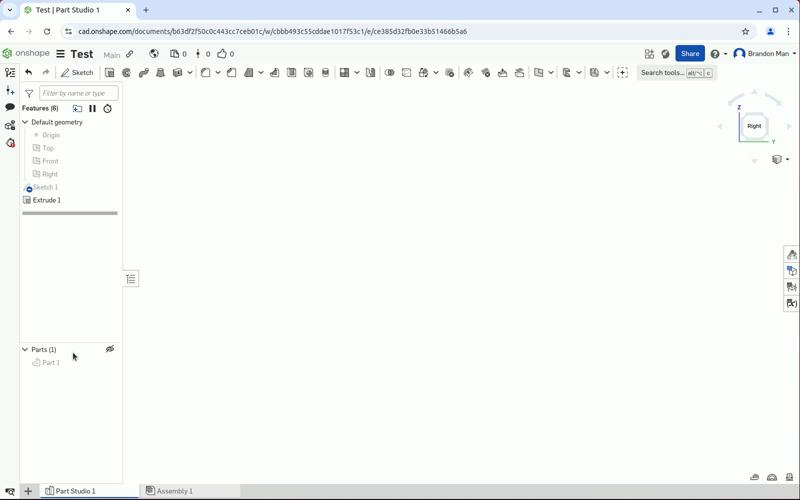
key(shift+y)
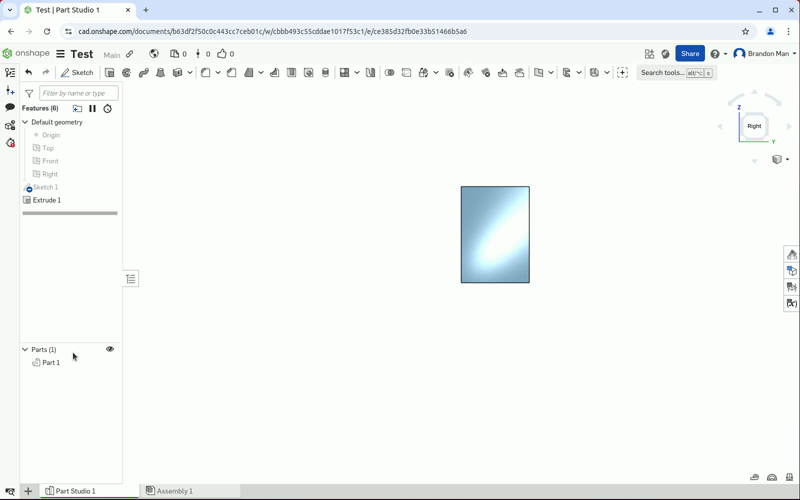
mouse_move(541, 75)
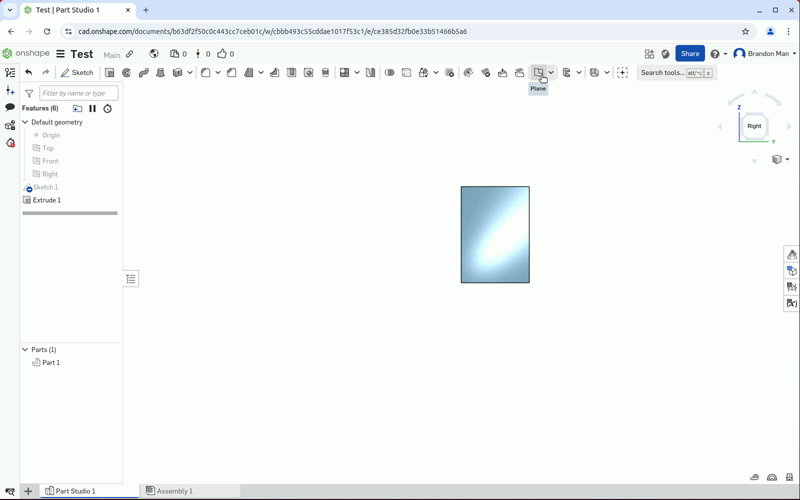
click(541, 75)
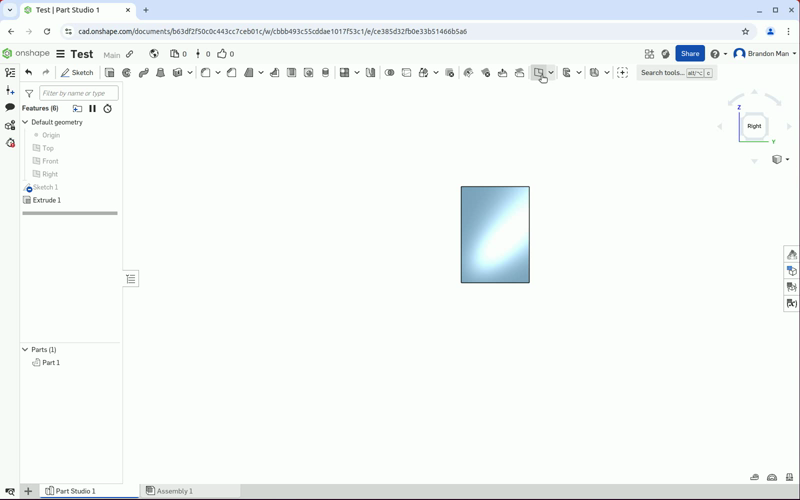
mouse_move(73, 176)
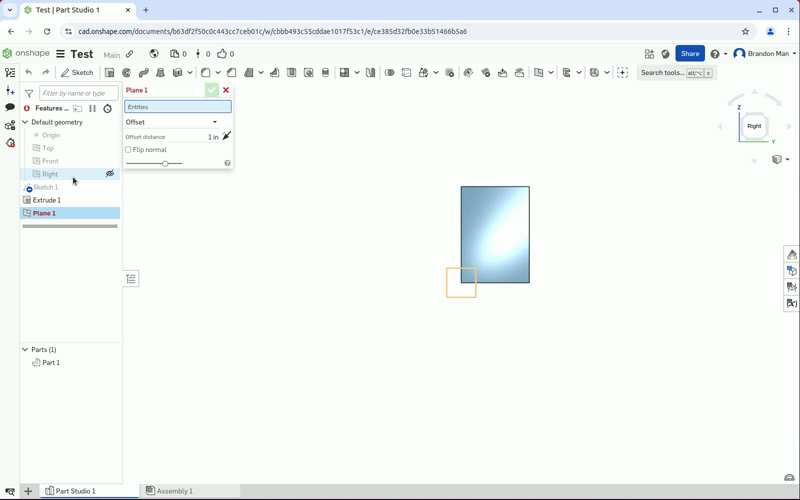
click(73, 176)
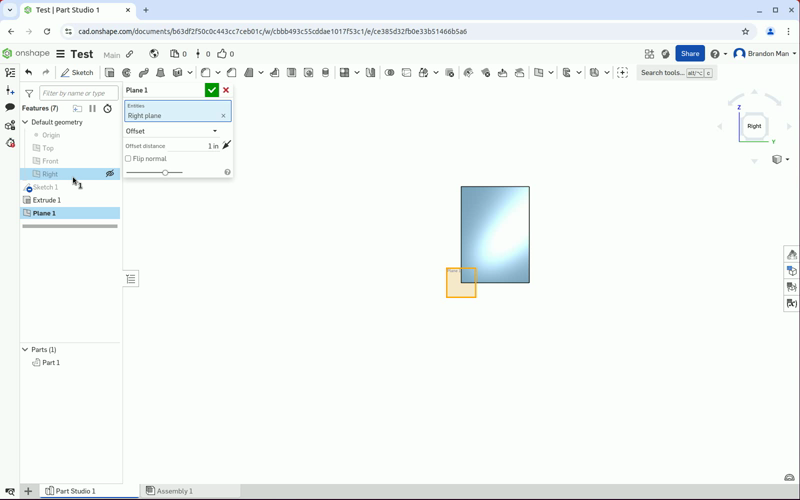
key(tab, 2)
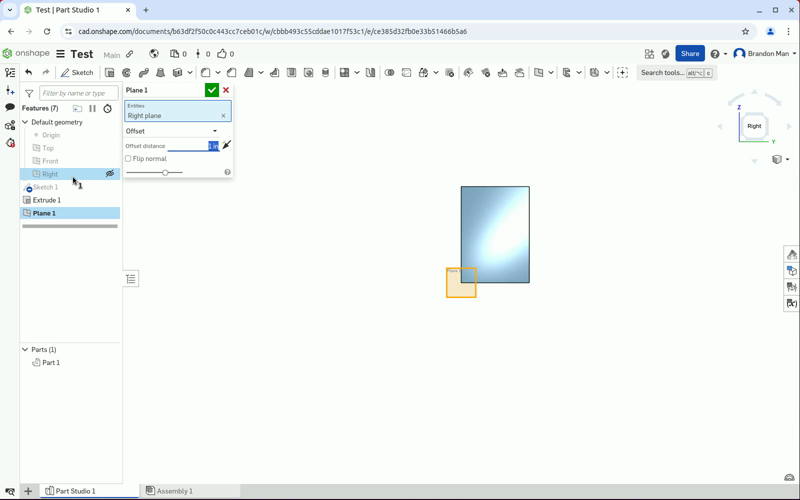
text(20.705)
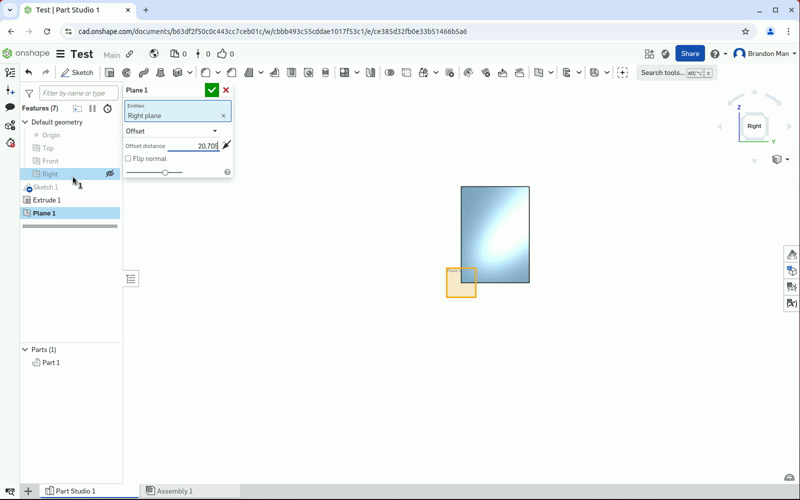
key(enter, 2)
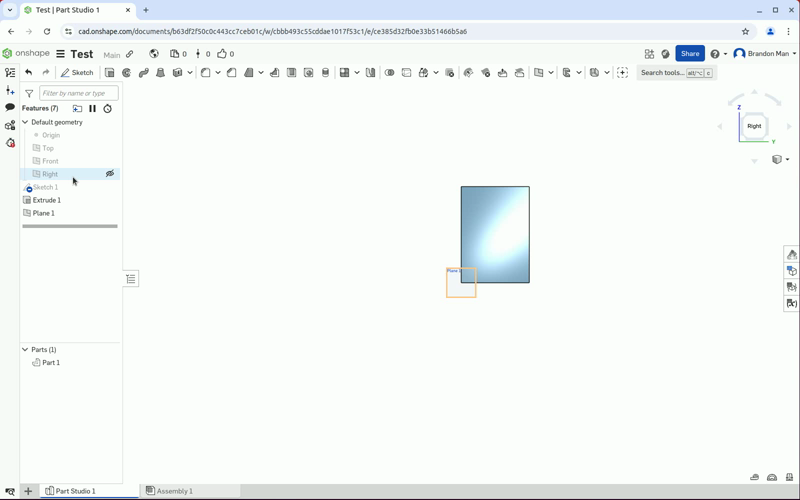
key(shift+s)
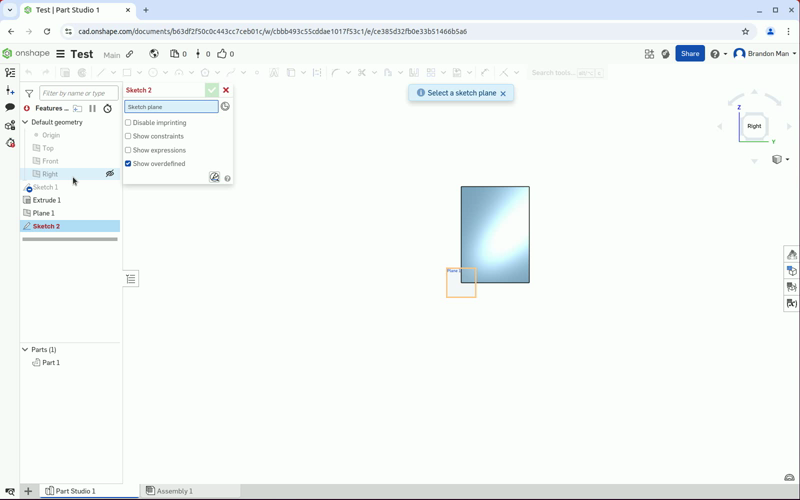
mouse_move(73, 215)
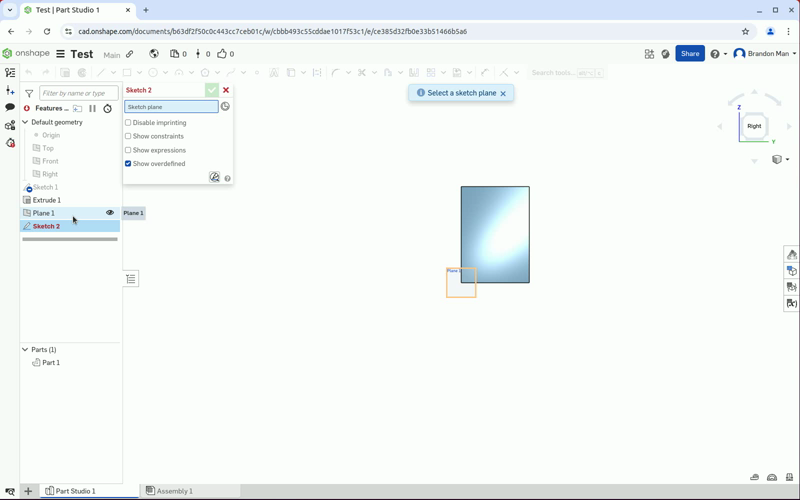
click(73, 215)
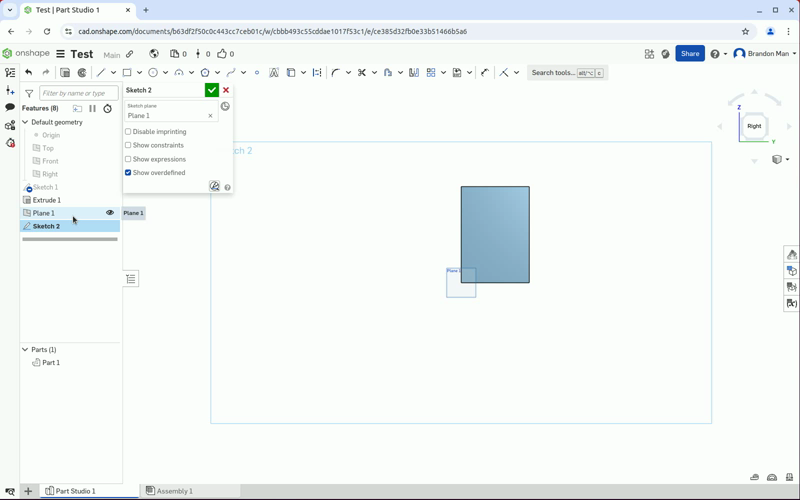
mouse_move(73, 352)
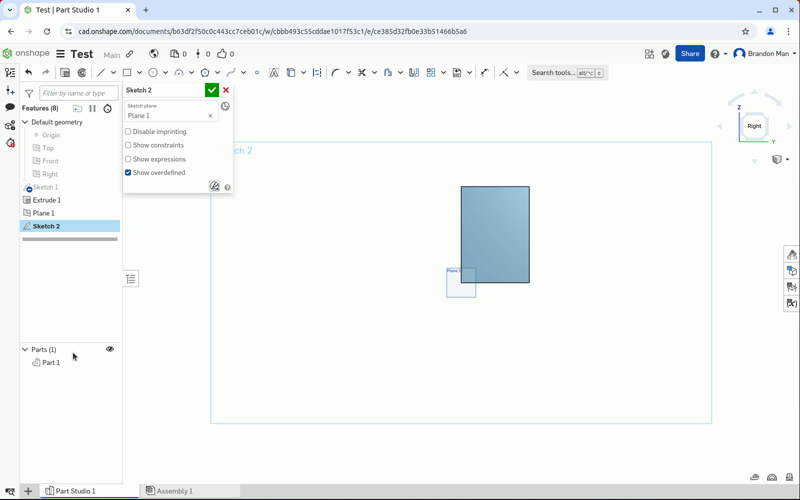
key(y)
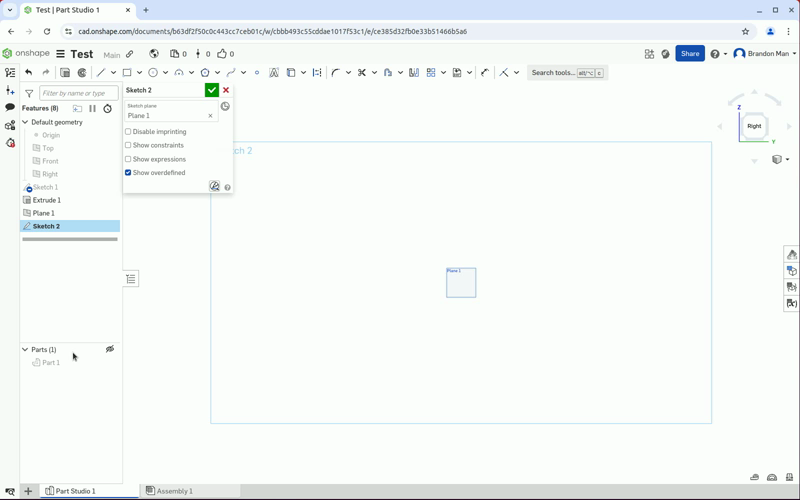
key(c)
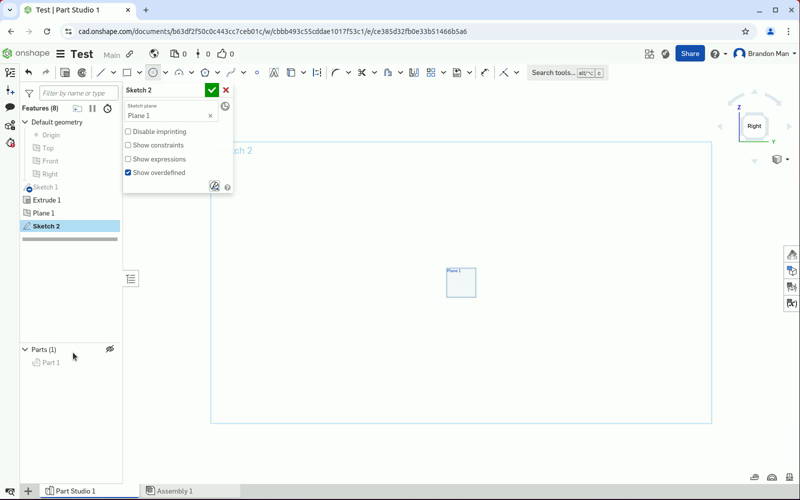
key_down(shift)
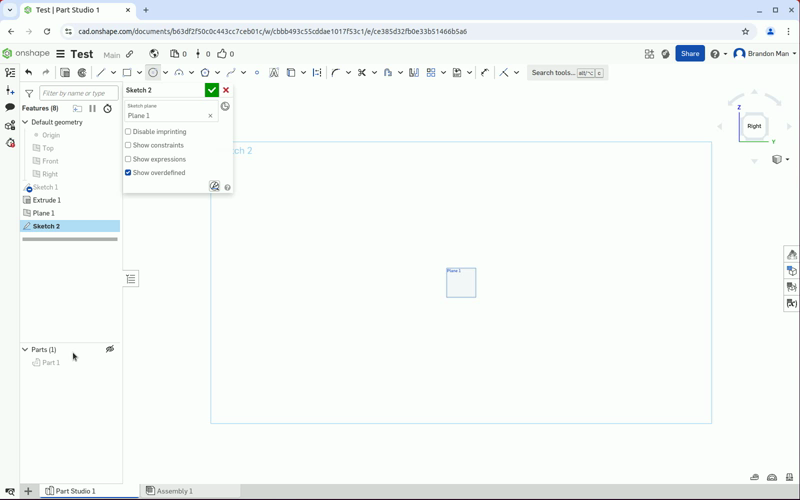
mouse_move(513, 206)
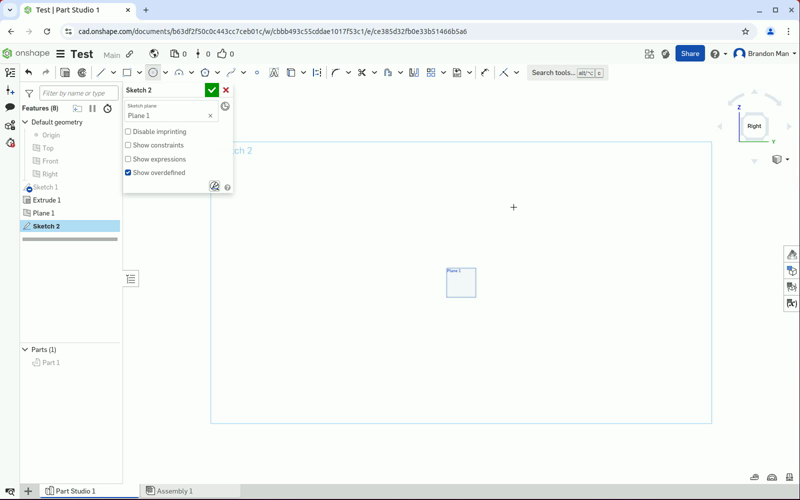
click(513, 206)
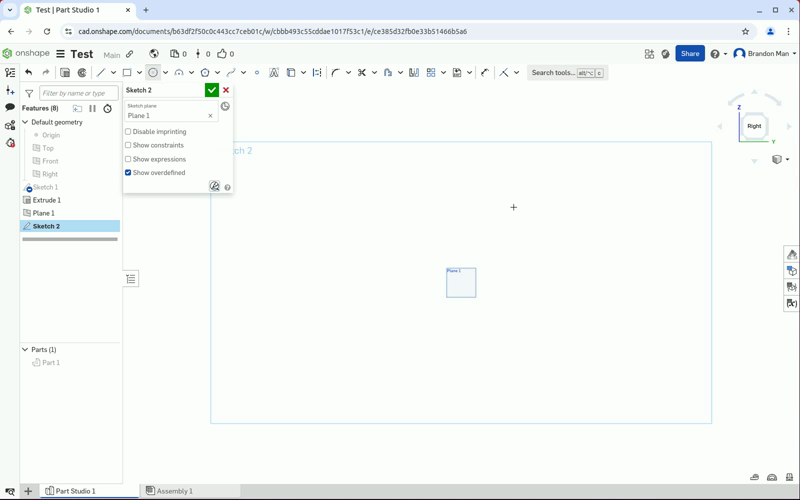
key_up(shift)
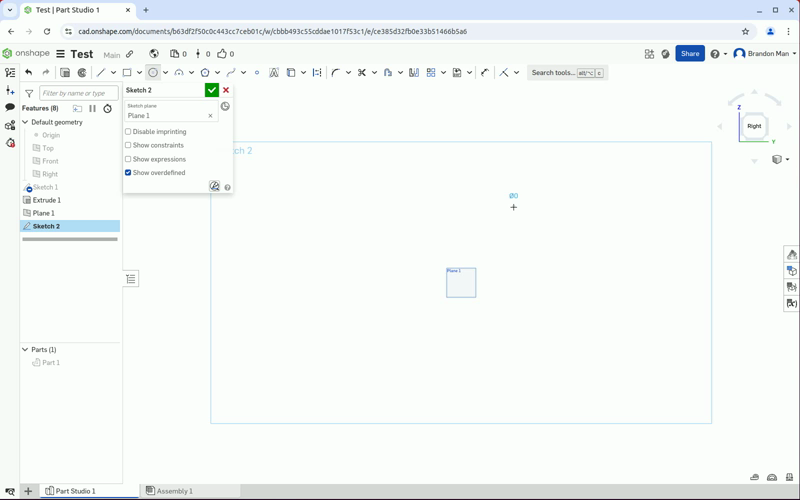
mouse_move(517, 206)
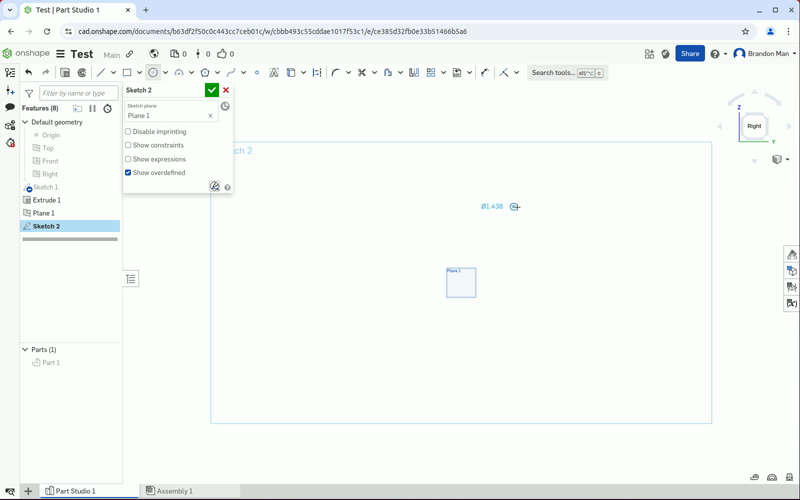
click(517, 206)
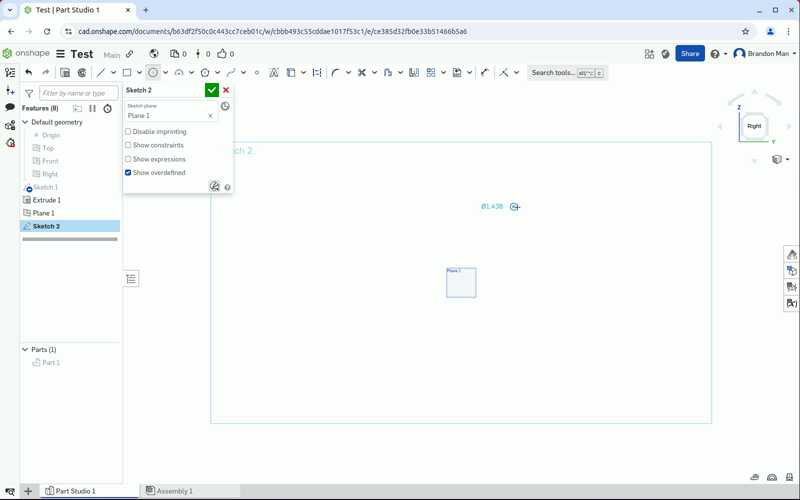
key(esc)
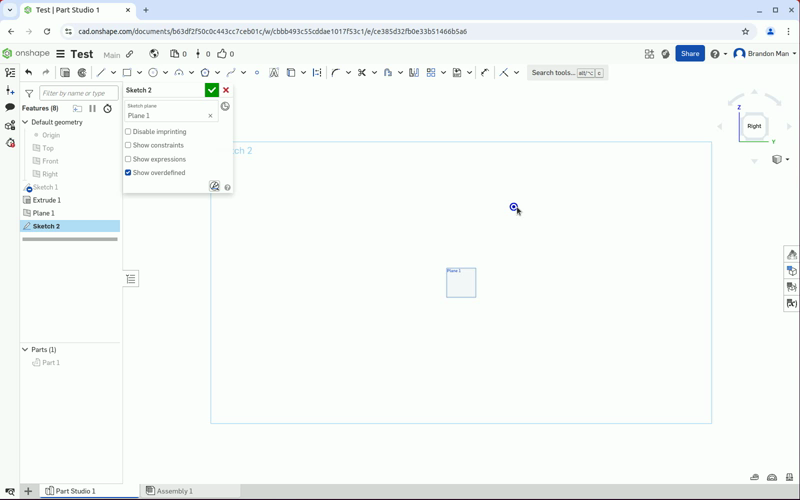
mouse_move(515, 204)
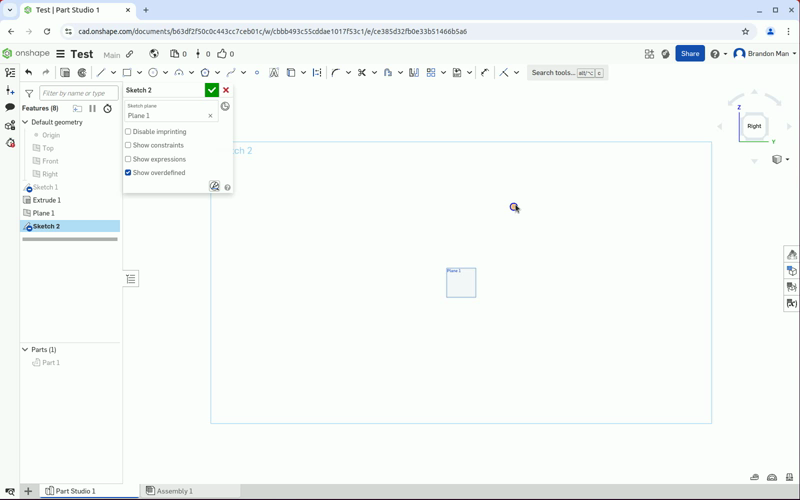
scroll(6)
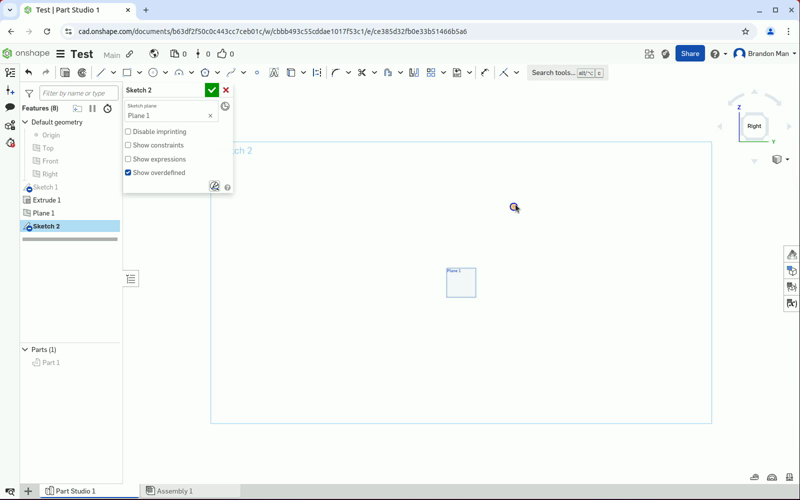
scroll(6)
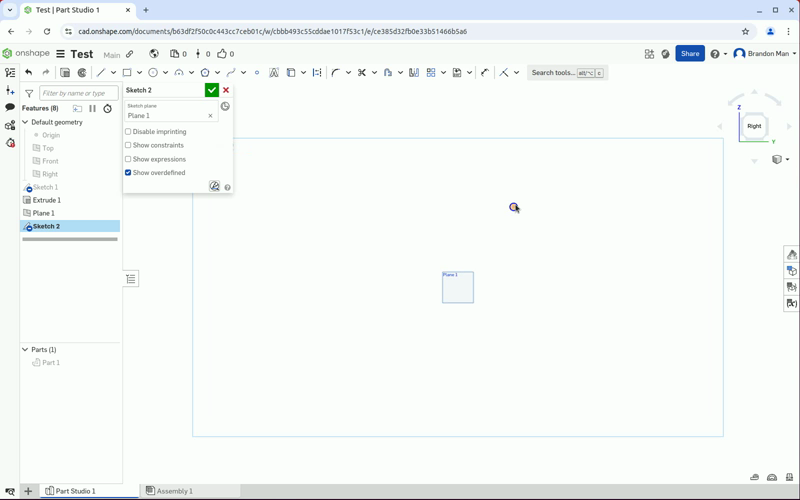
scroll(6)
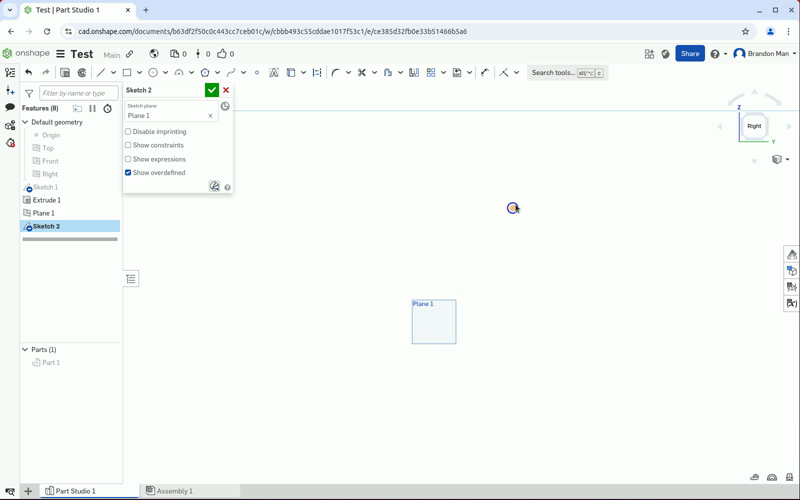
scroll(6)
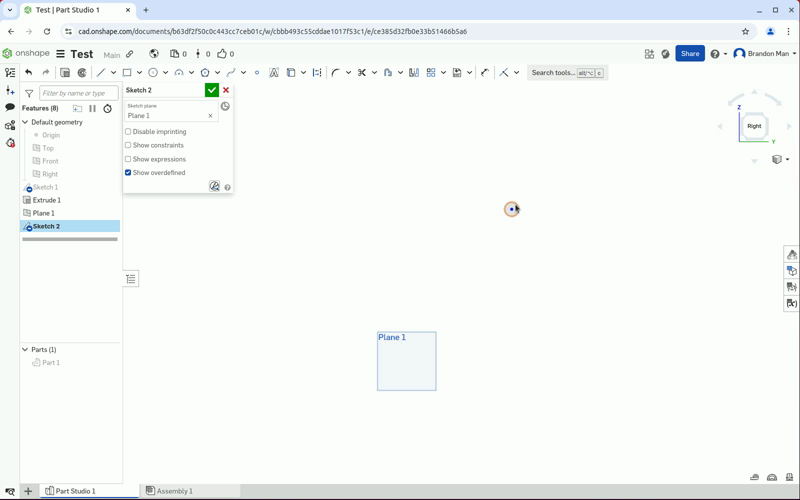
scroll(6)
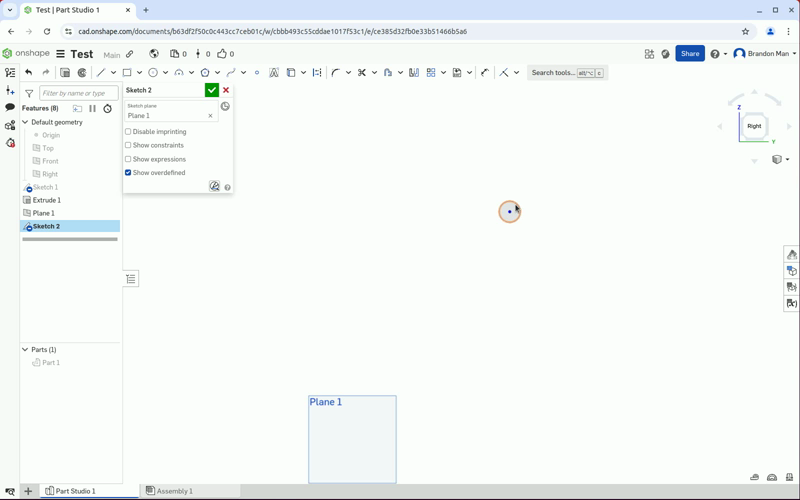
scroll(6)
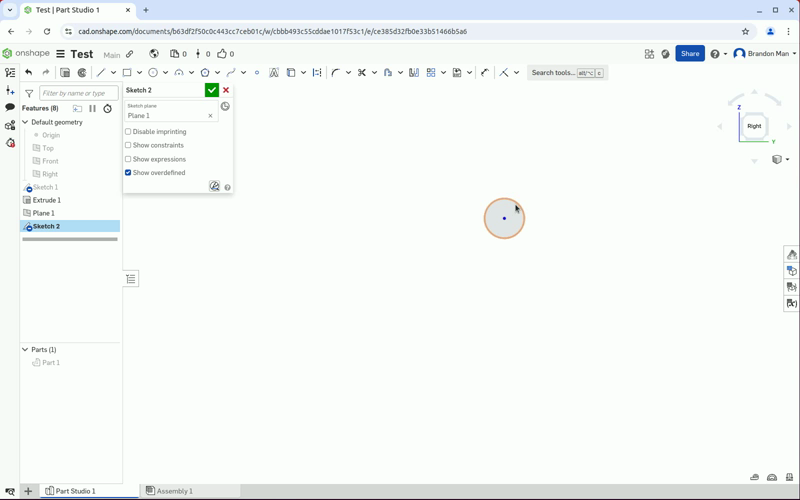
scroll(6)
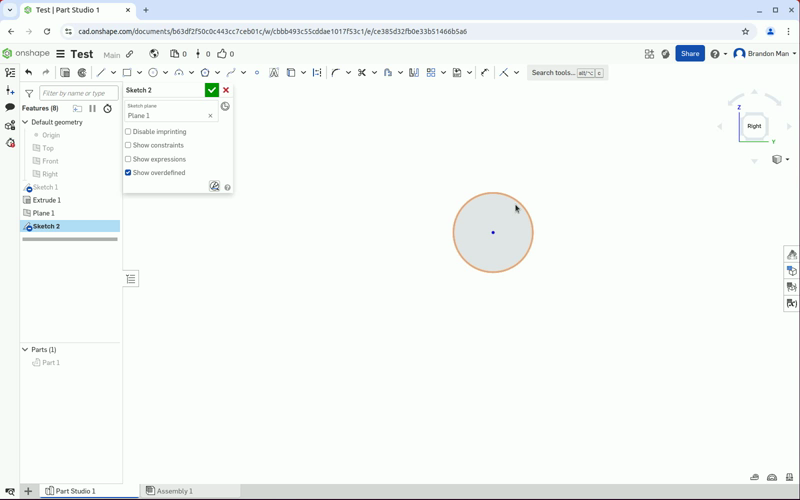
click(515, 204)
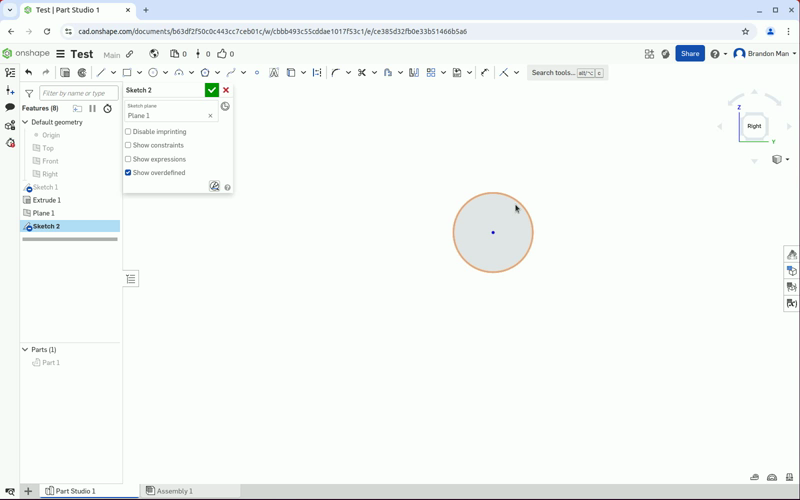
scroll(-6)
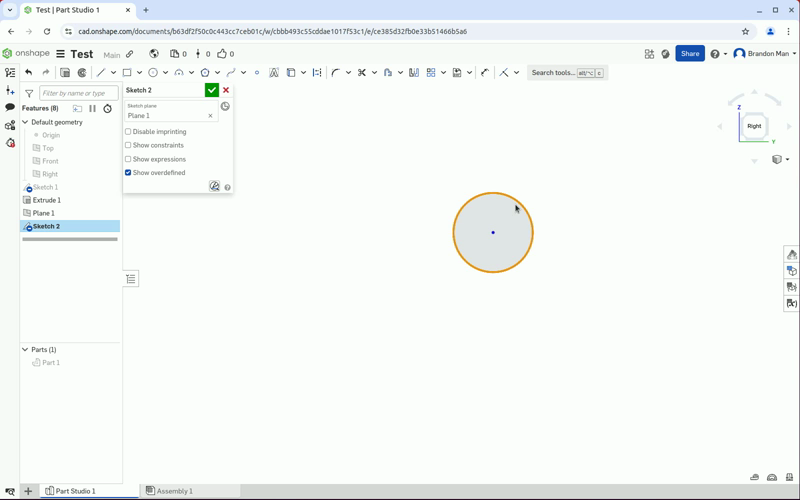
scroll(-6)
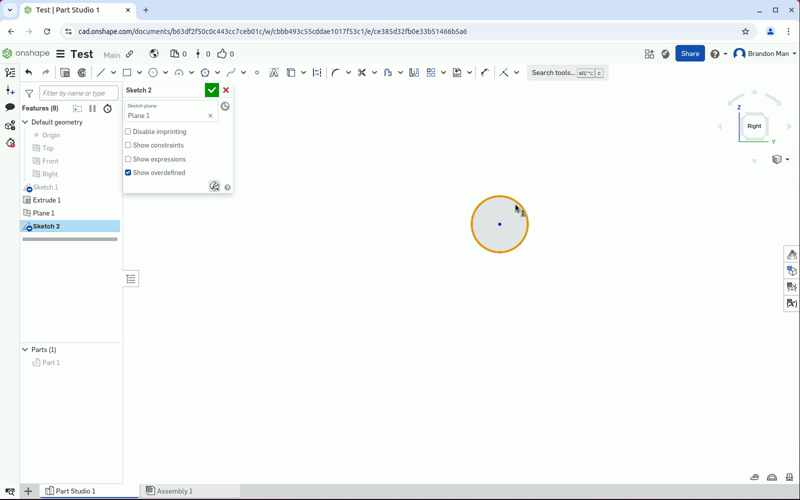
scroll(-6)
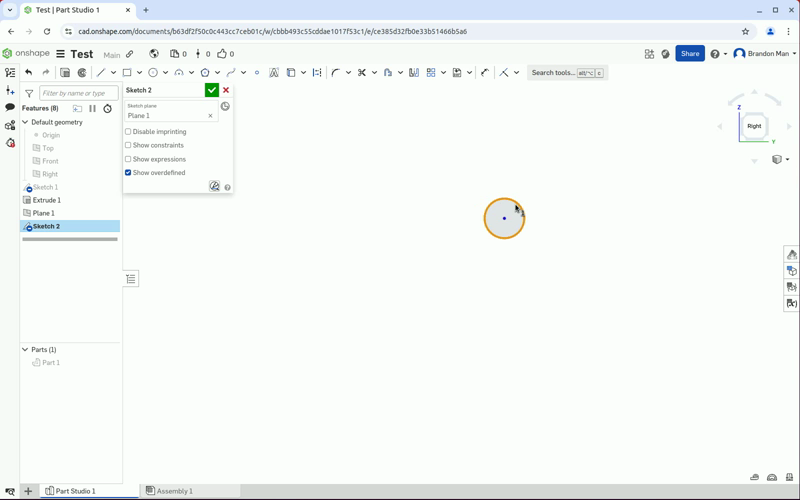
scroll(-6)
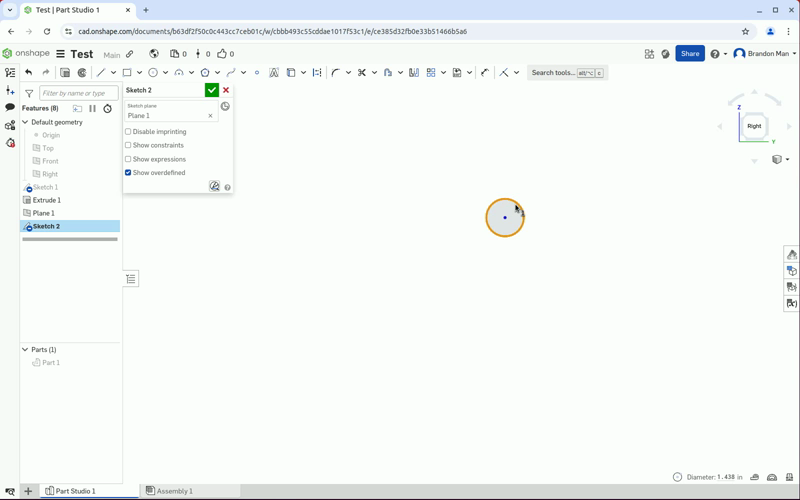
scroll(-6)
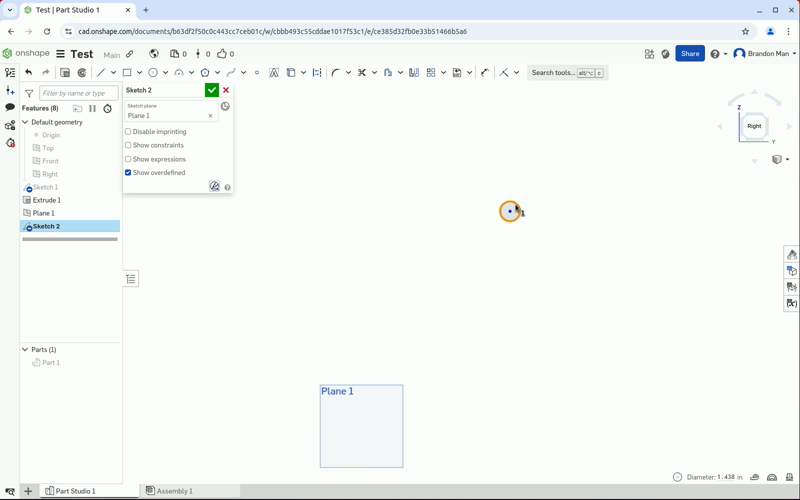
scroll(-6)
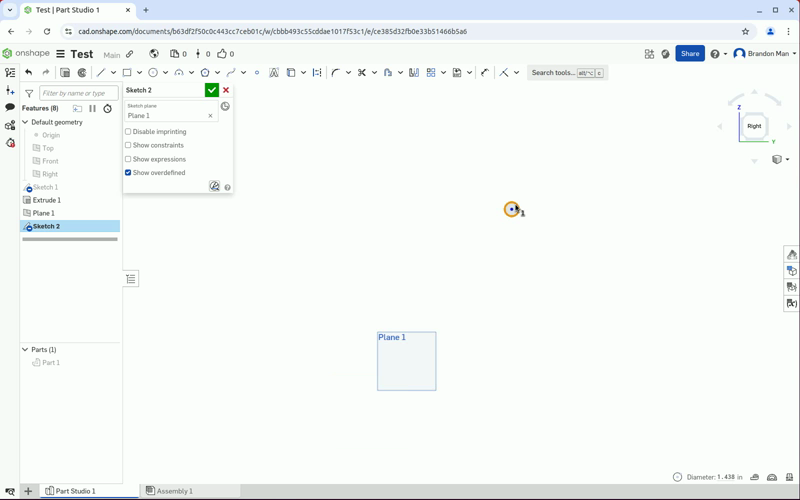
scroll(-6)
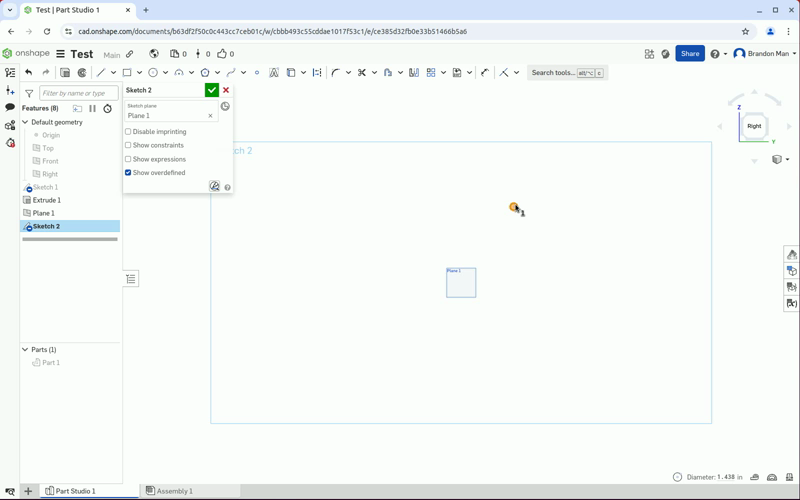
mouse_move(73, 352)
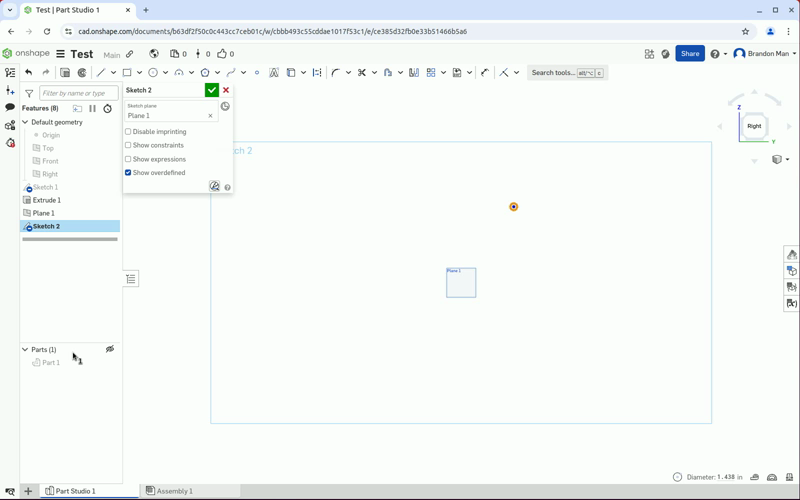
key(shift+y)
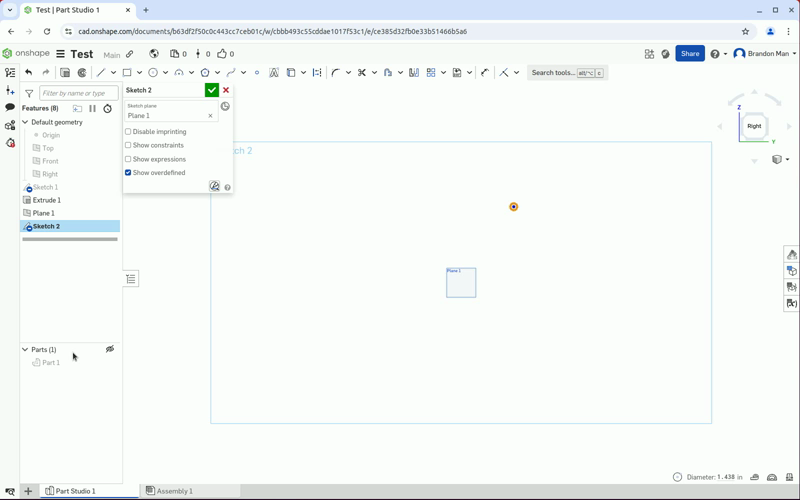
key(shift+e)
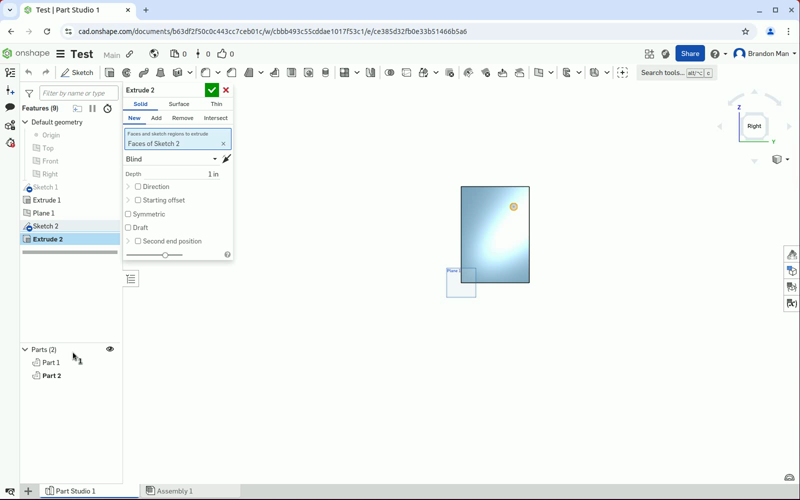
mouse_move(143, 106)
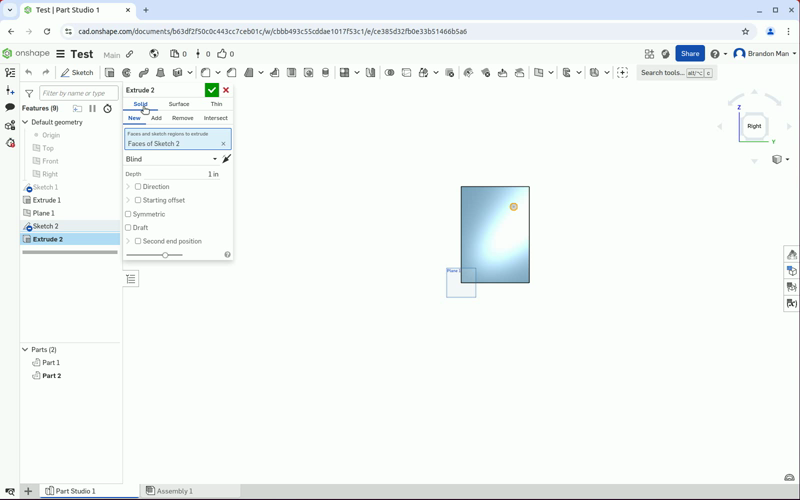
click(143, 106)
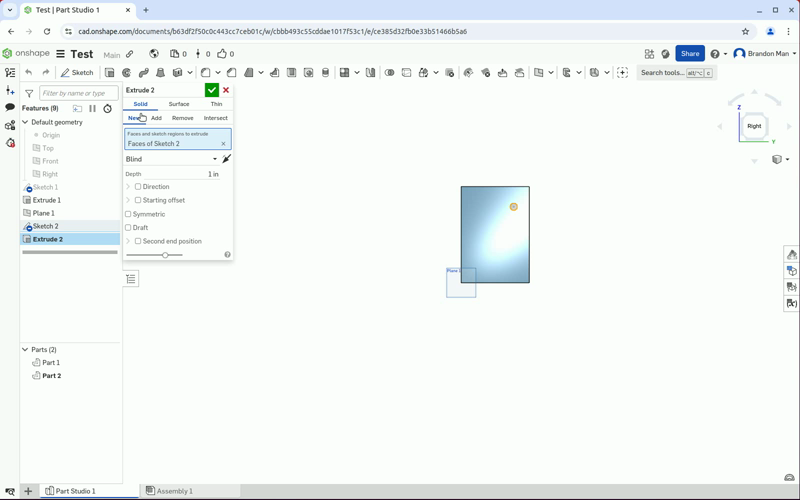
mouse_move(137, 120)
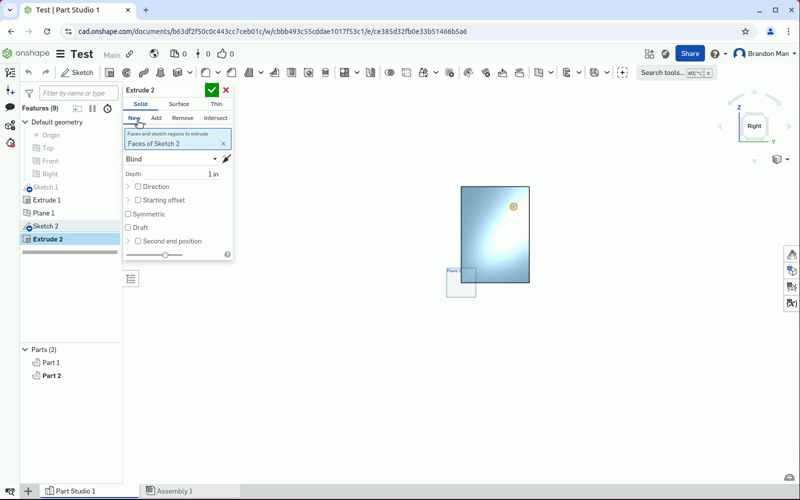
click(137, 120)
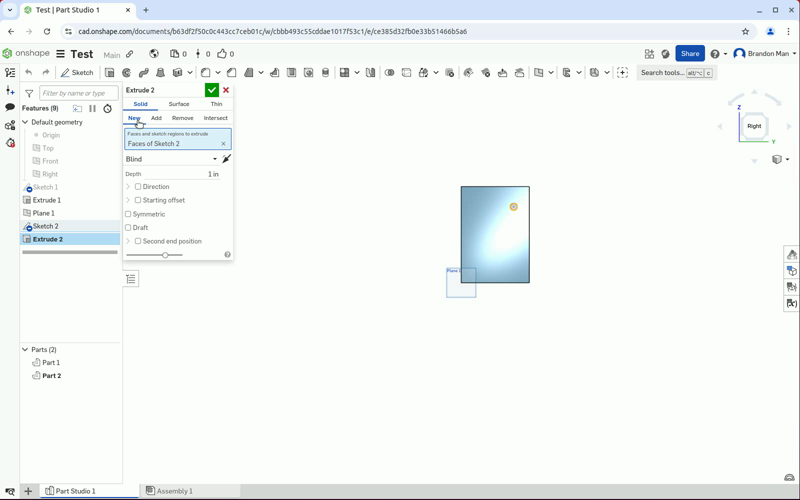
key(tab, 4)
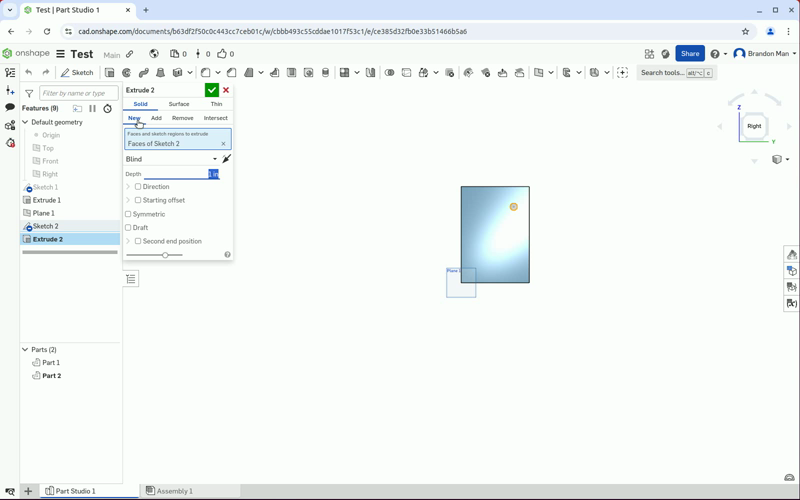
text(2.407)
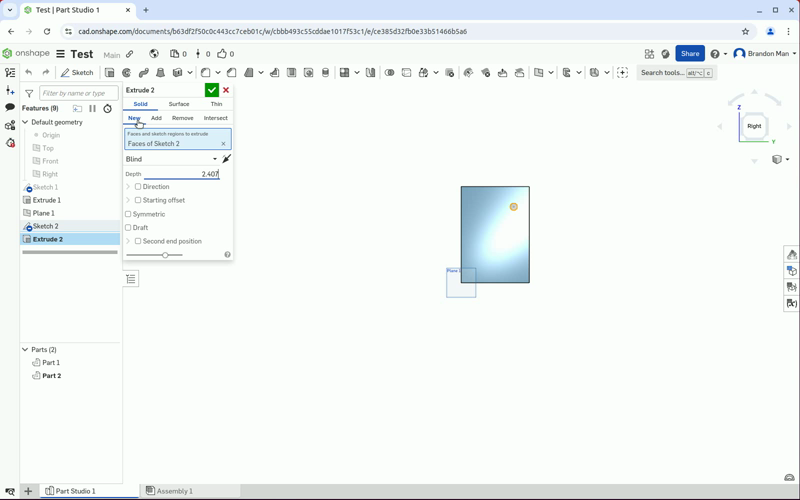
key(enter)
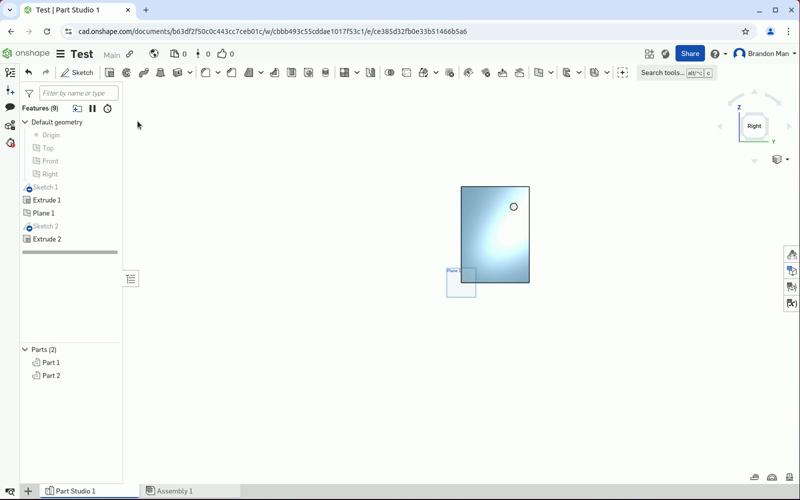
key(shift+h)
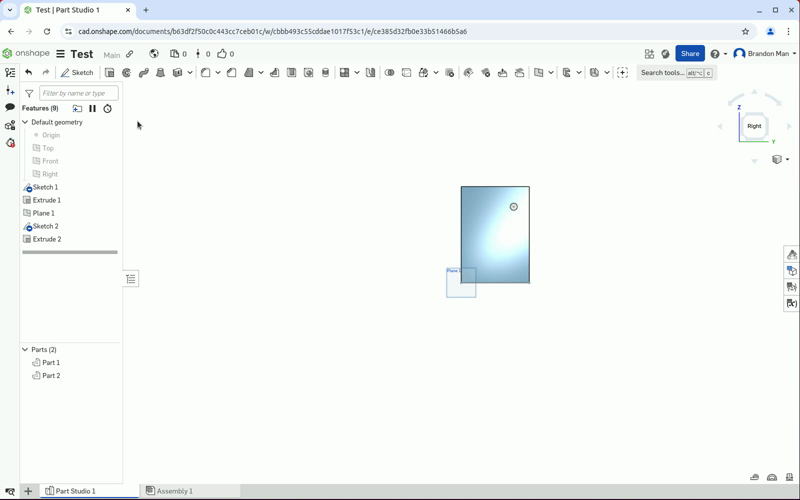
key(shift+h)
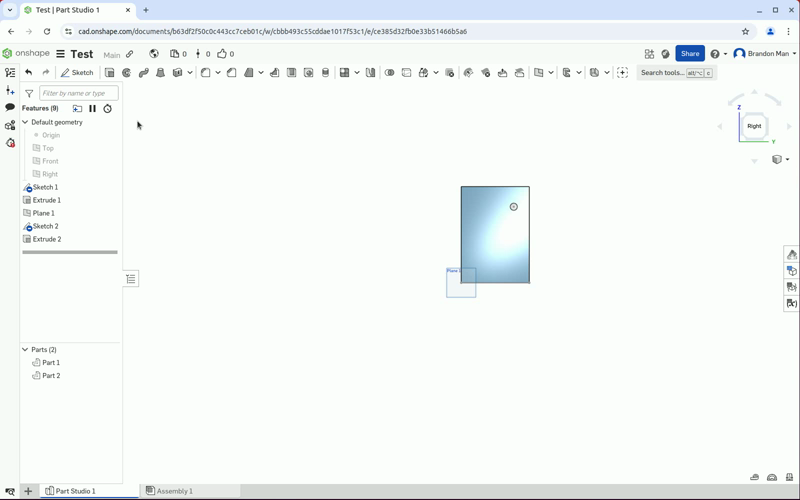
key(shift+7)
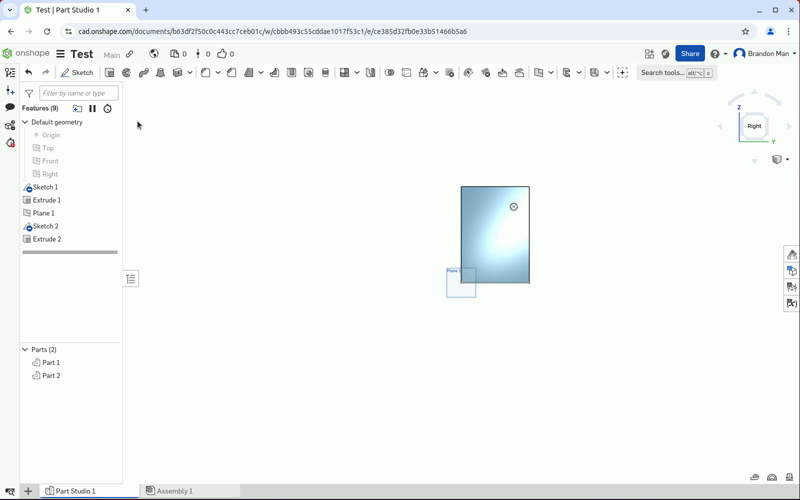
key(right, 2)
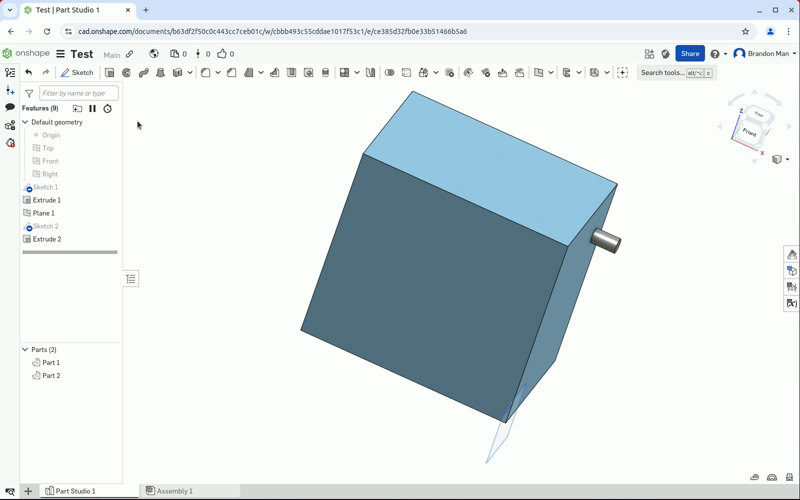
key(down, 2)
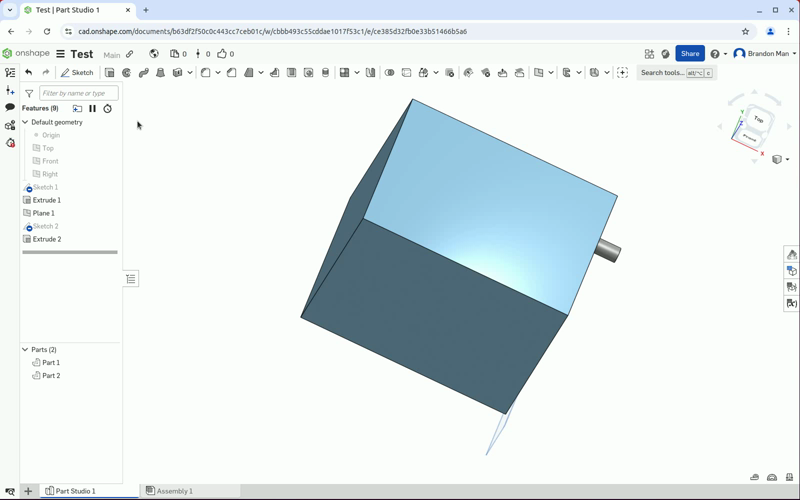
key(up, 2)
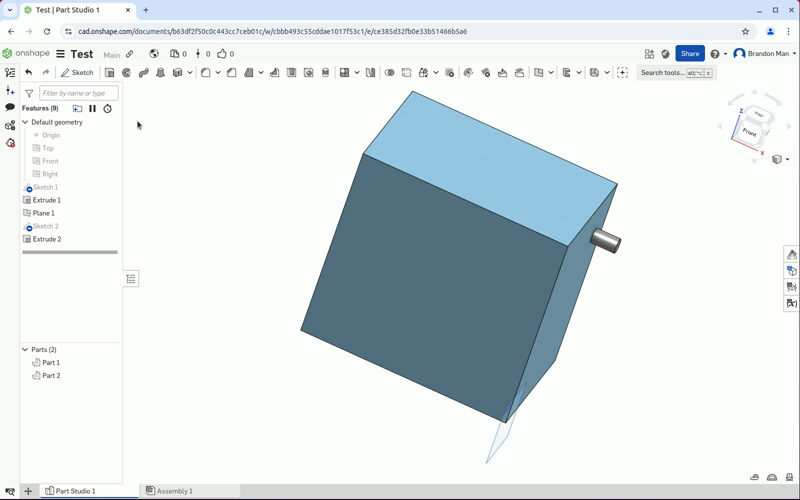
key(left, 2)
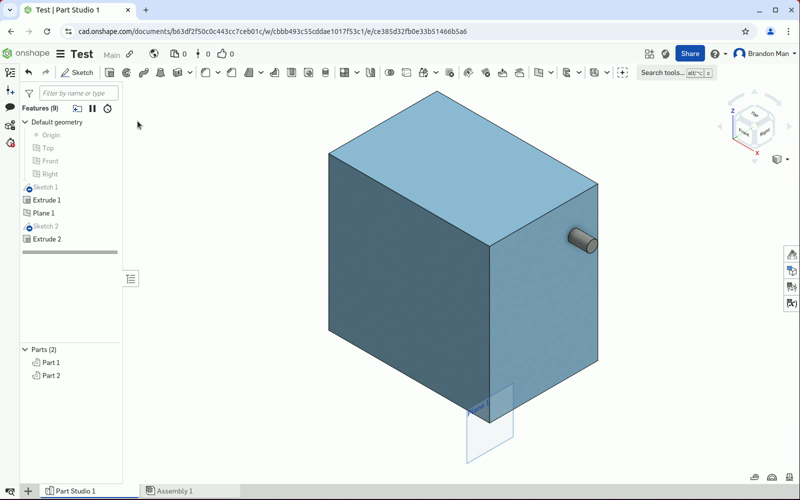
mouse_move(73, 189)
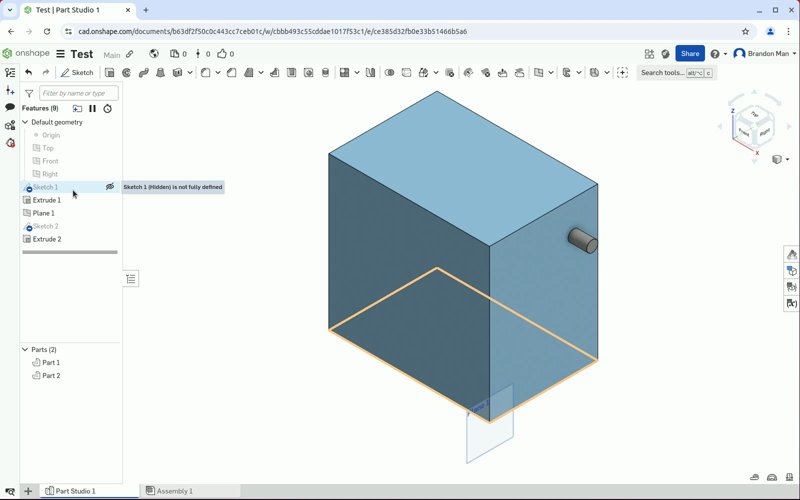
click(73, 189)